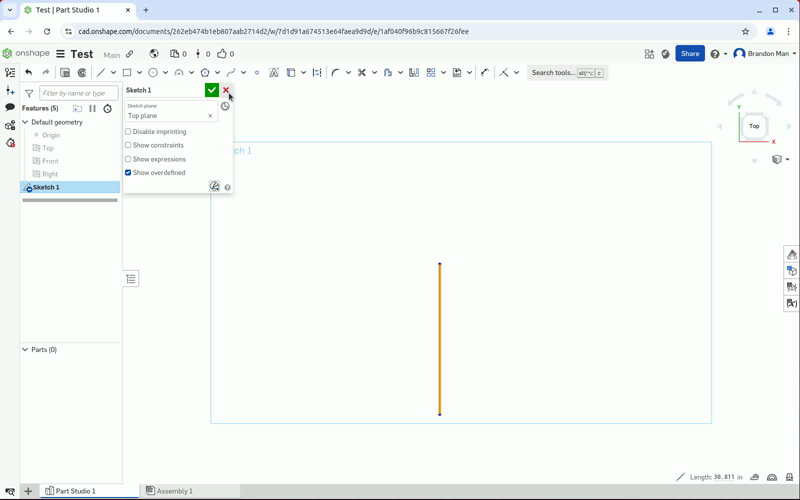
key(shift+h)
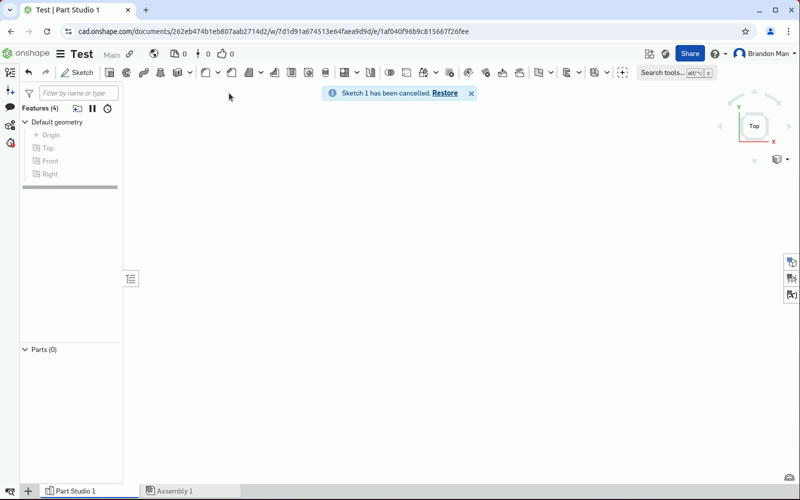
mouse_move(73, 352)
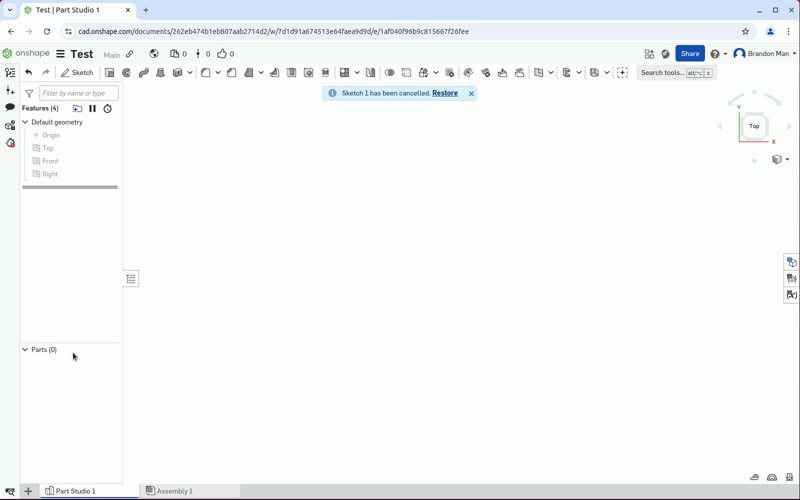
key(y)
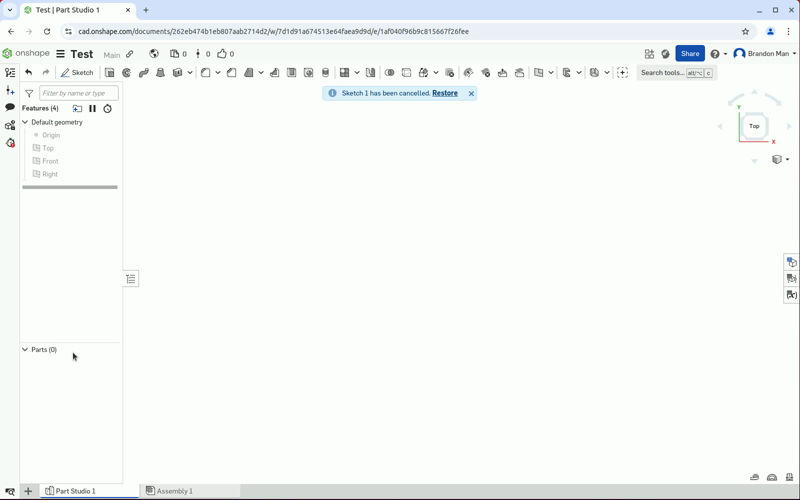
key(shift+p)
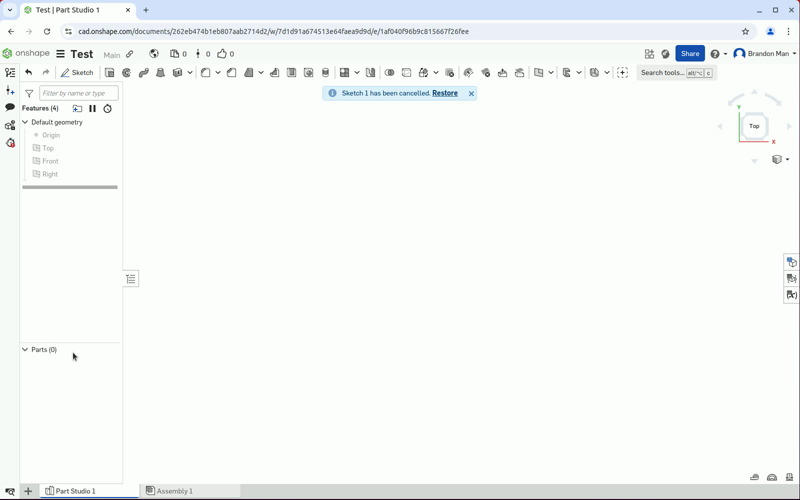
key(space)
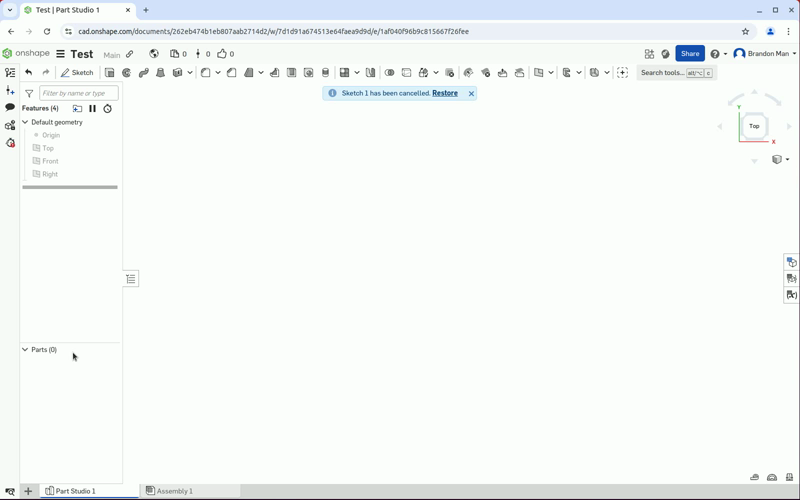
key_down(shift)
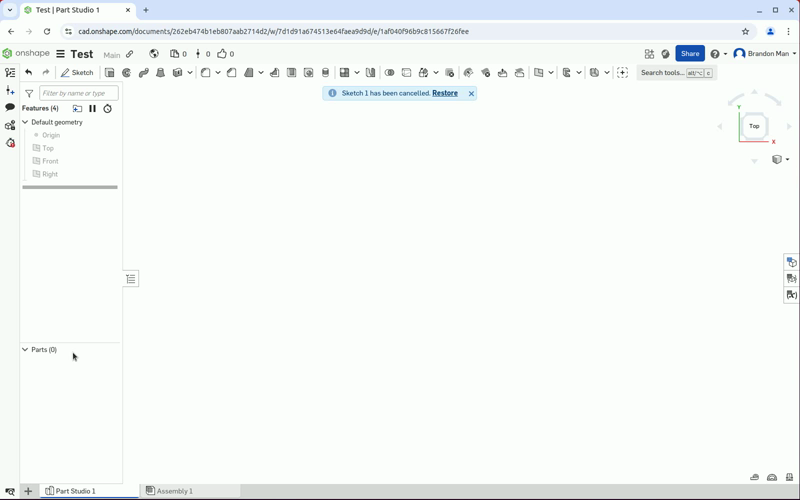
key(up)
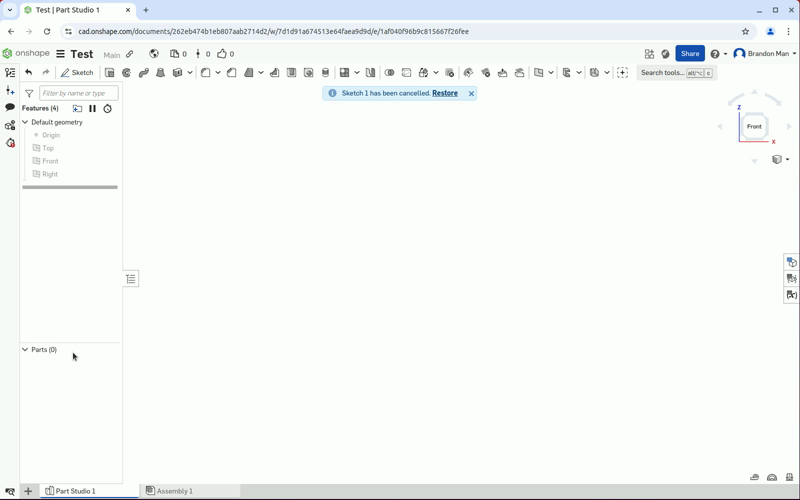
key_up(shift)
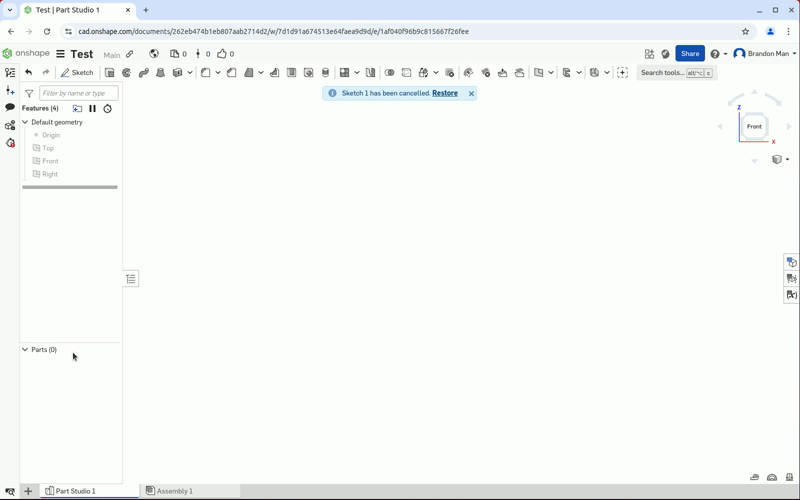
mouse_move(73, 352)
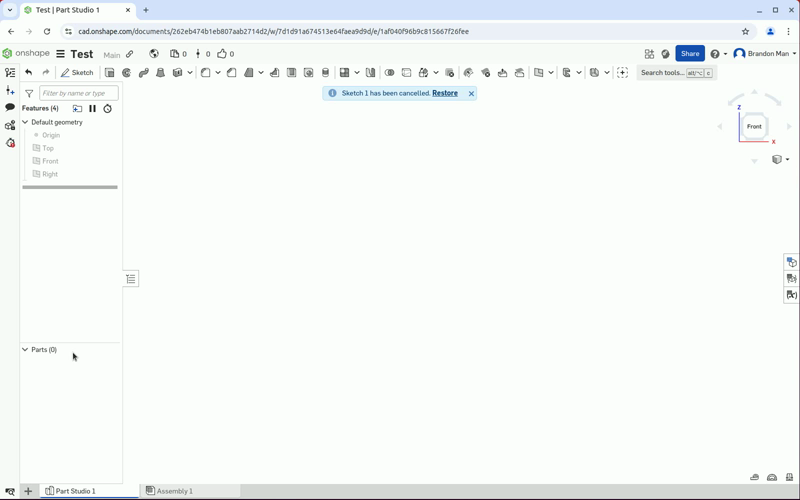
key(shift+y)
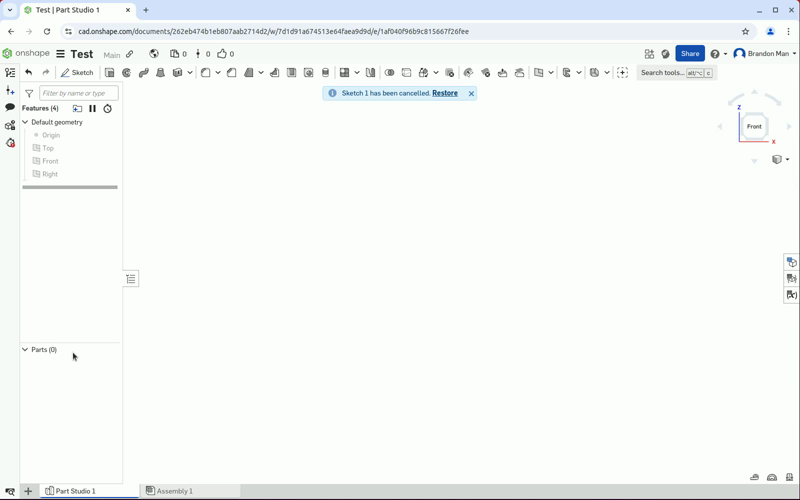
key(shift+s)
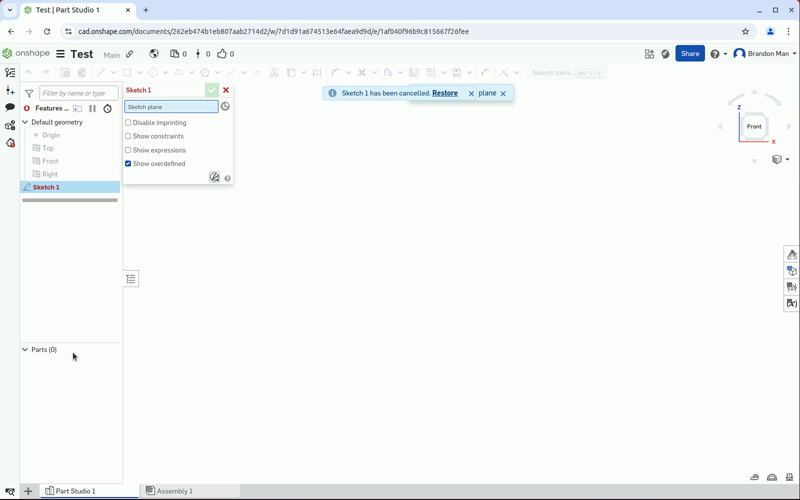
mouse_move(73, 163)
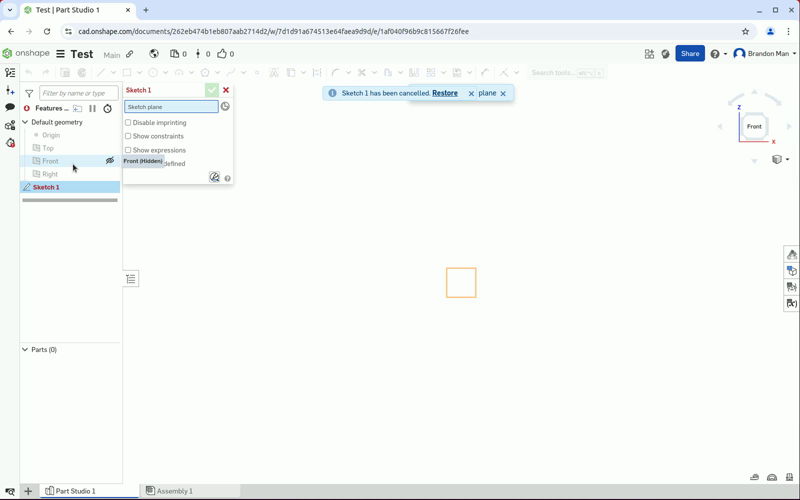
click(73, 163)
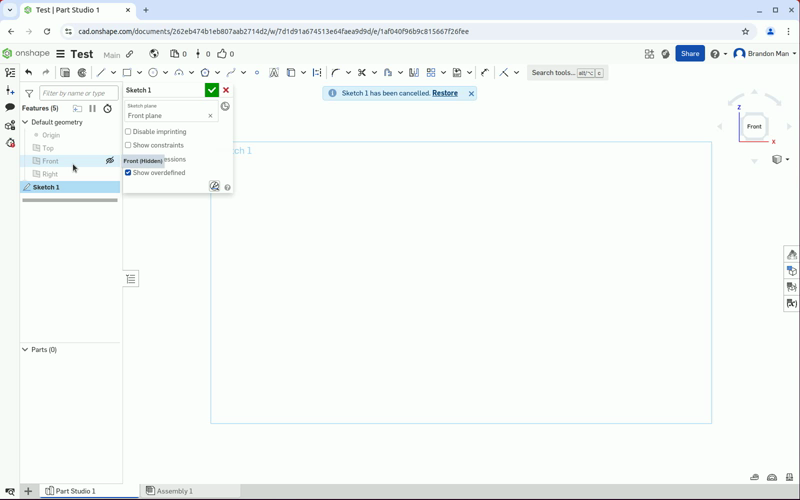
mouse_move(73, 352)
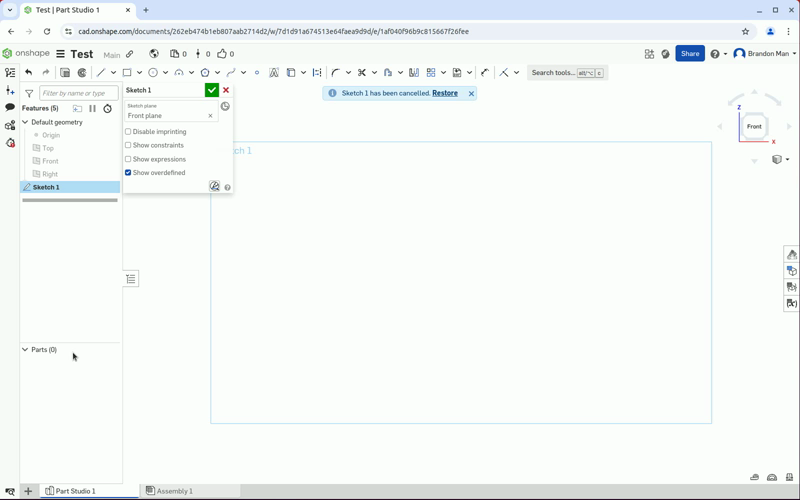
key(y)
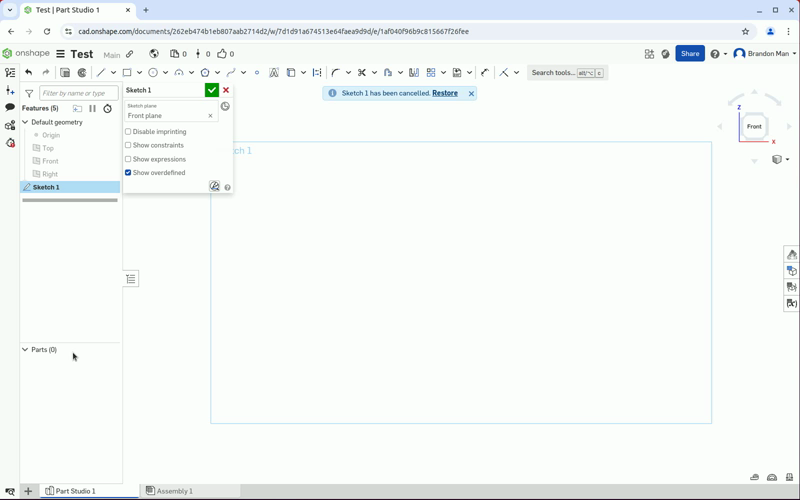
key(l)
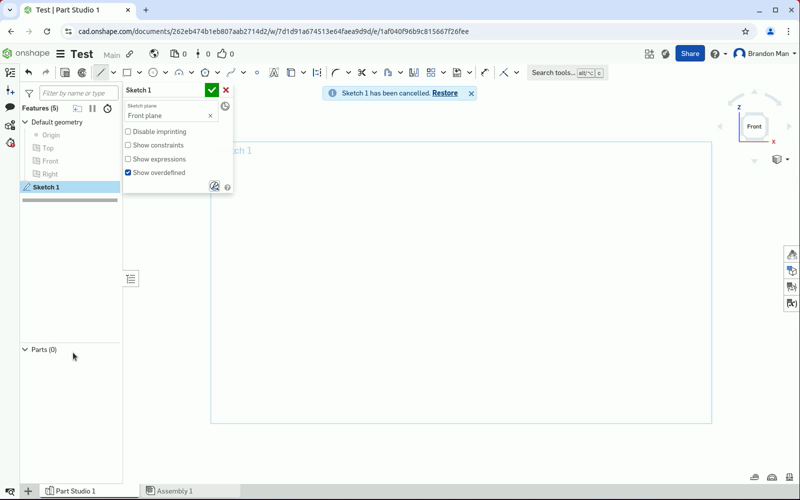
key_down(shift)
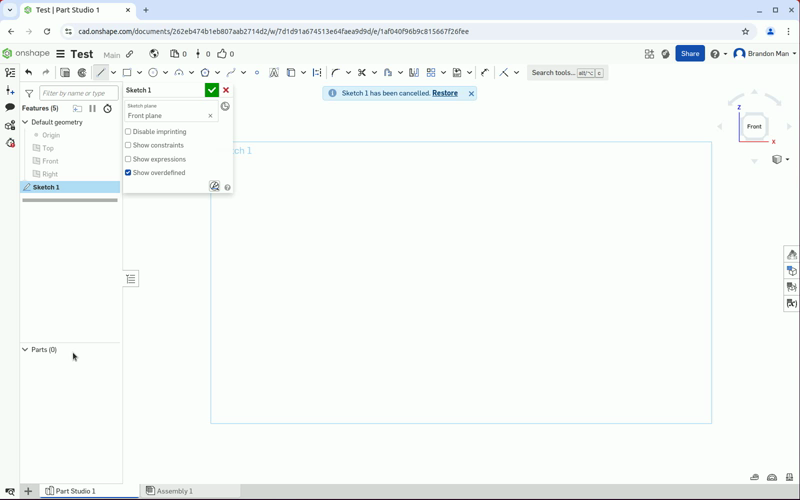
mouse_move(432, 282)
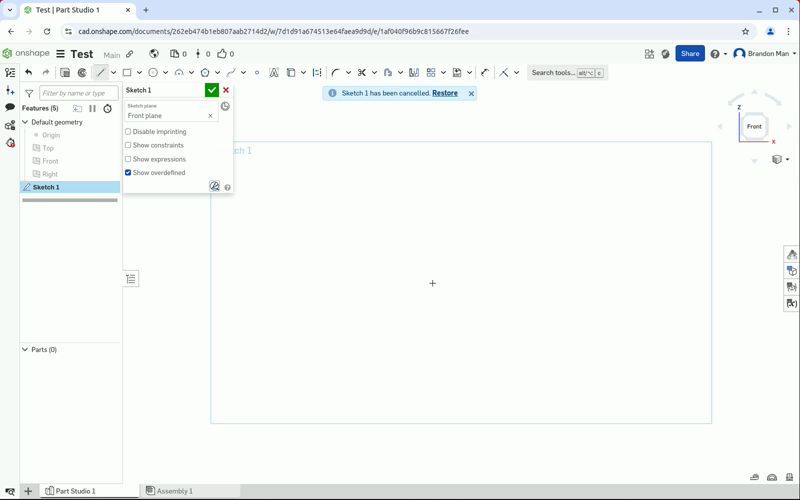
click(432, 282)
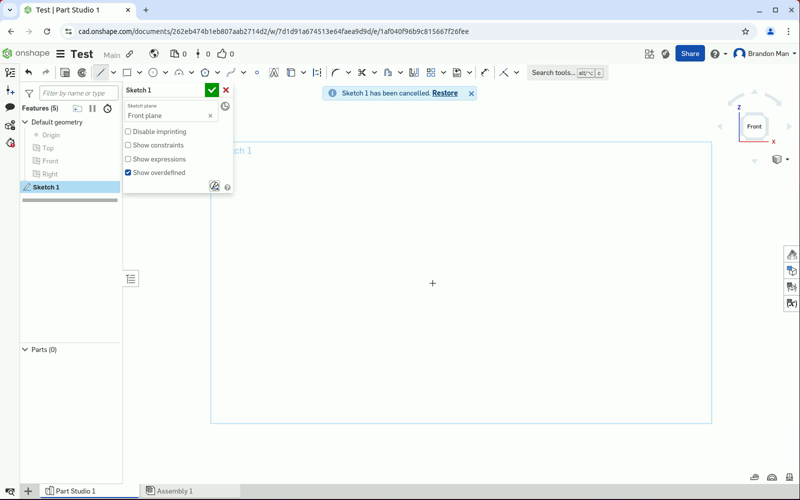
key_up(shift)
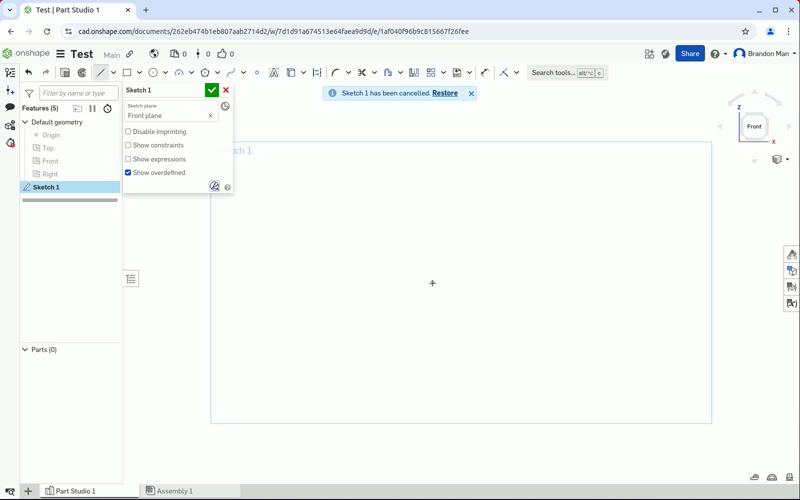
key_down(shift)
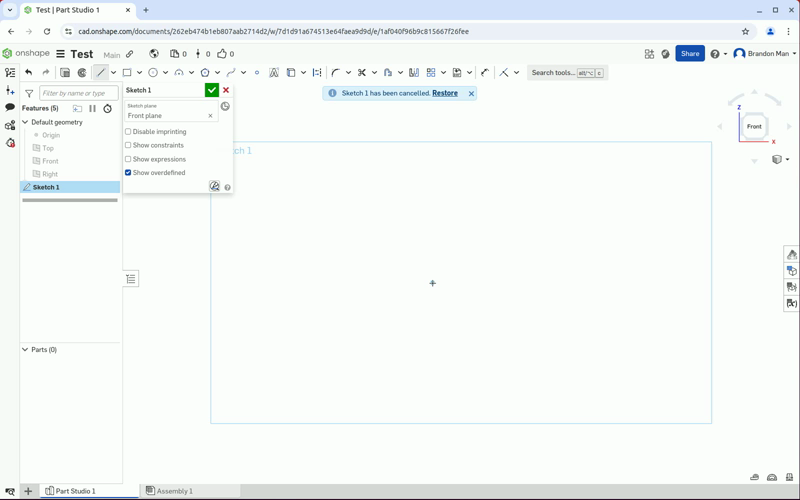
mouse_move(462, 282)
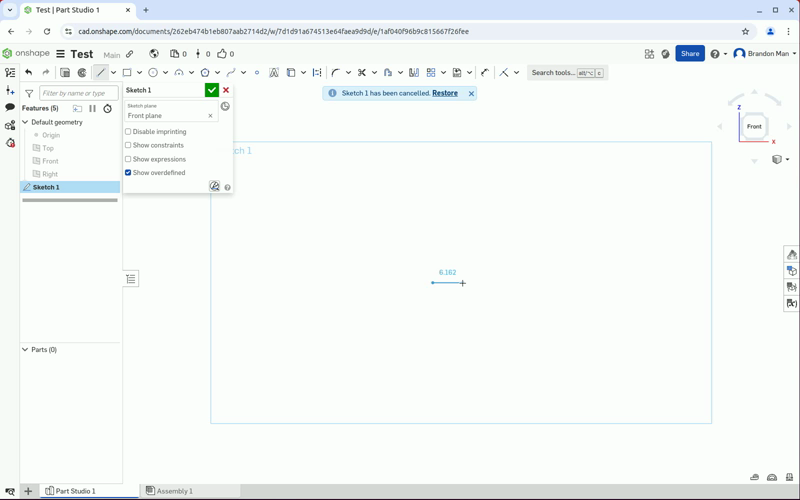
mouse_move(489, 282)
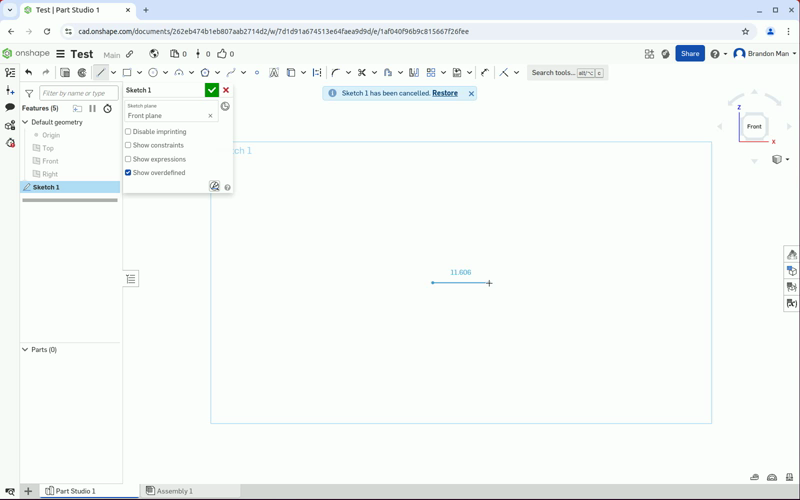
click(489, 282)
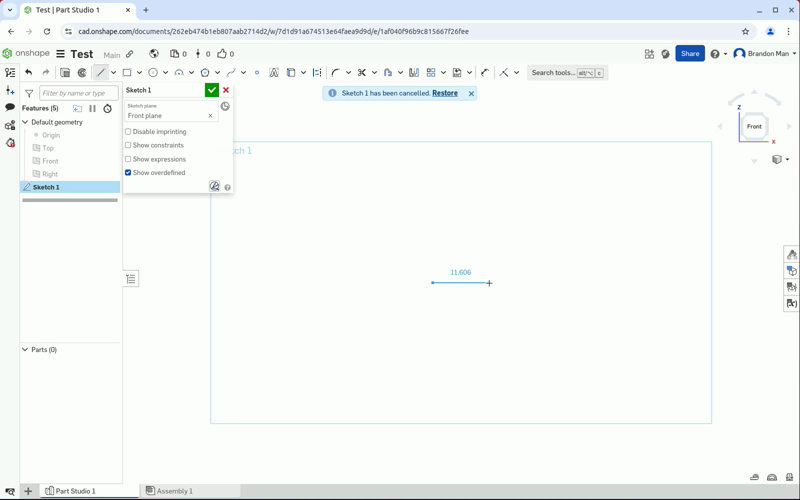
key_up(shift)
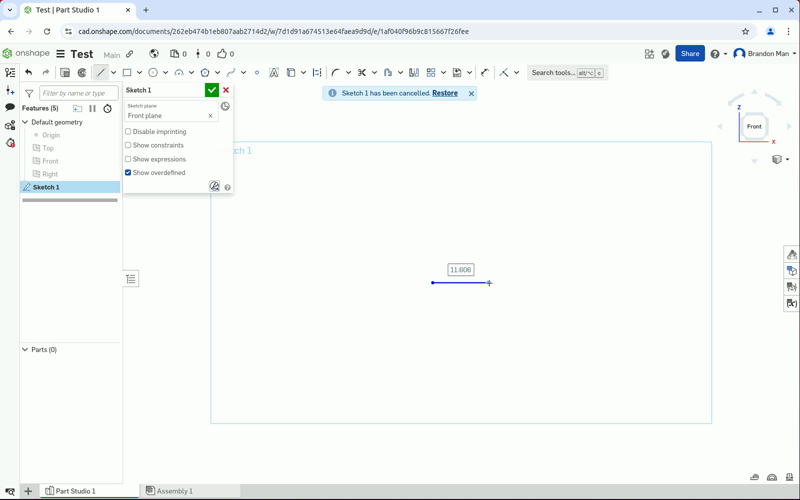
key_down(shift)
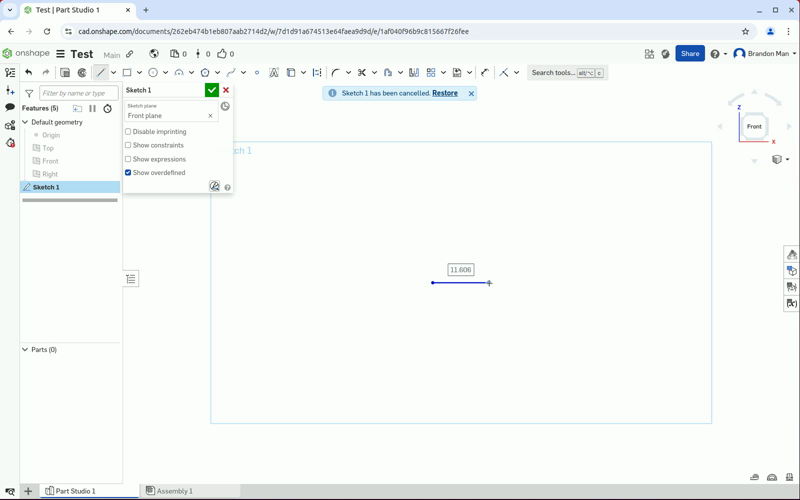
mouse_move(519, 282)
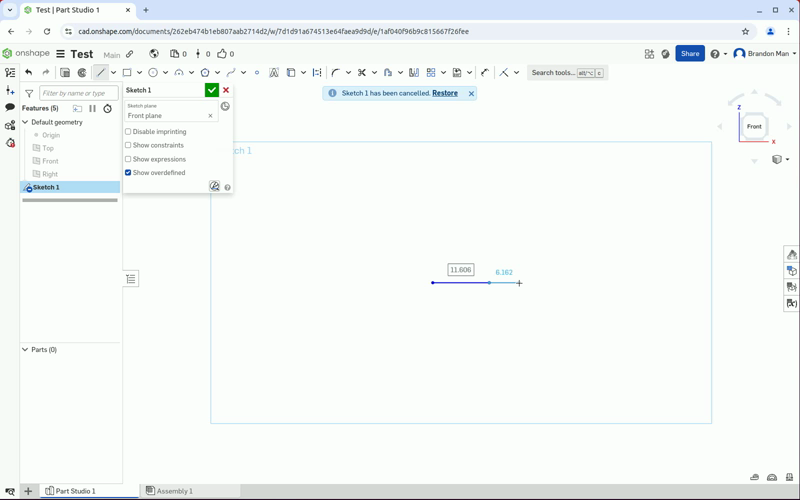
mouse_move(475, 226)
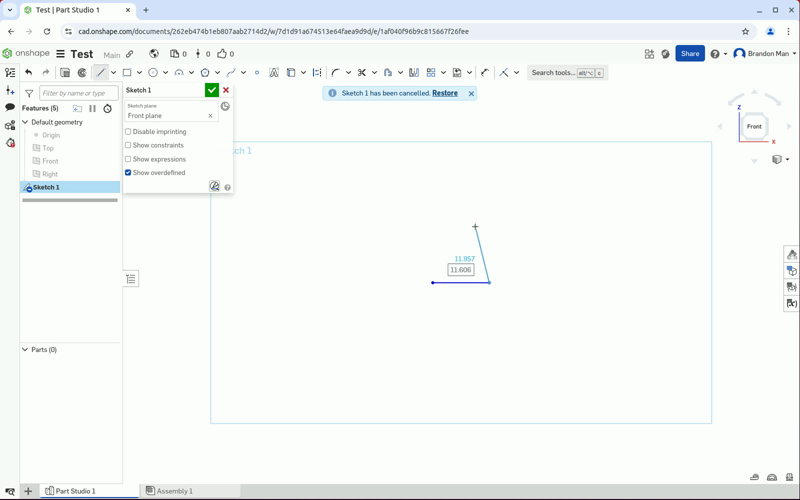
click(475, 226)
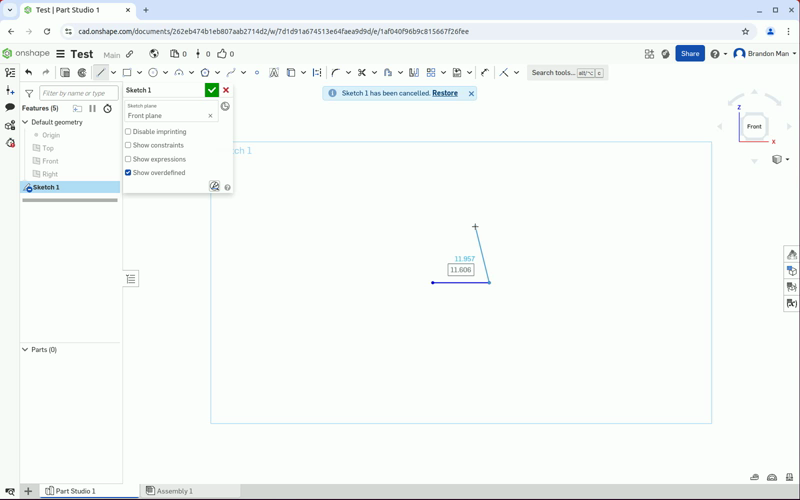
key_up(shift)
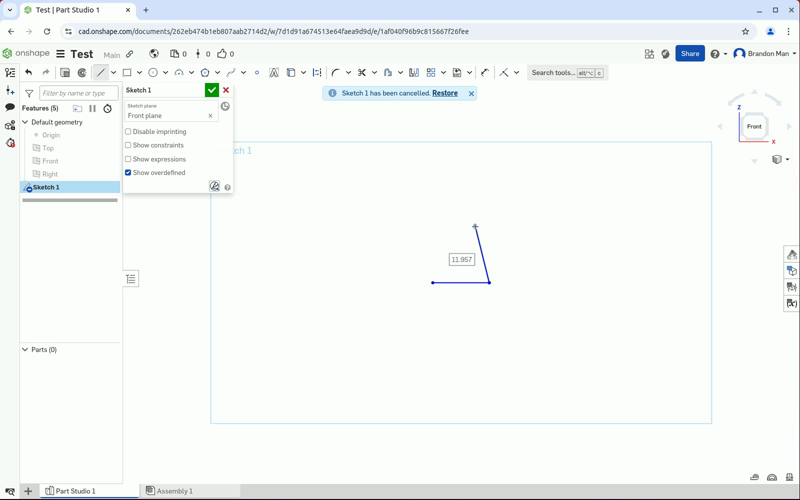
key_down(shift)
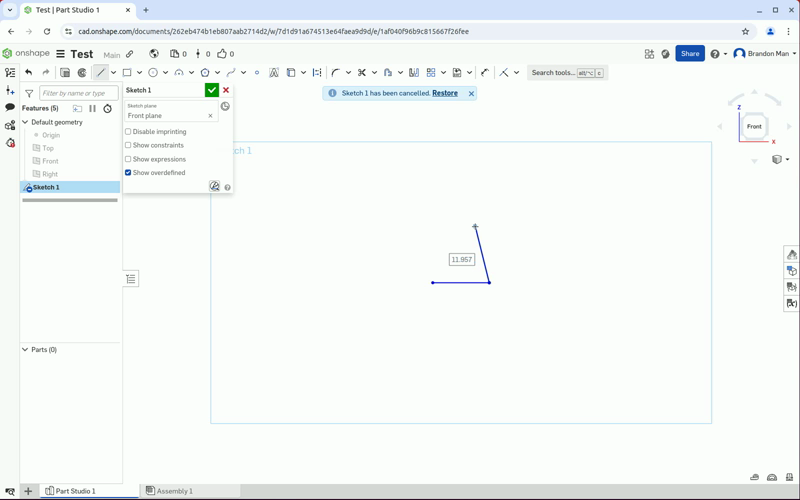
mouse_move(505, 226)
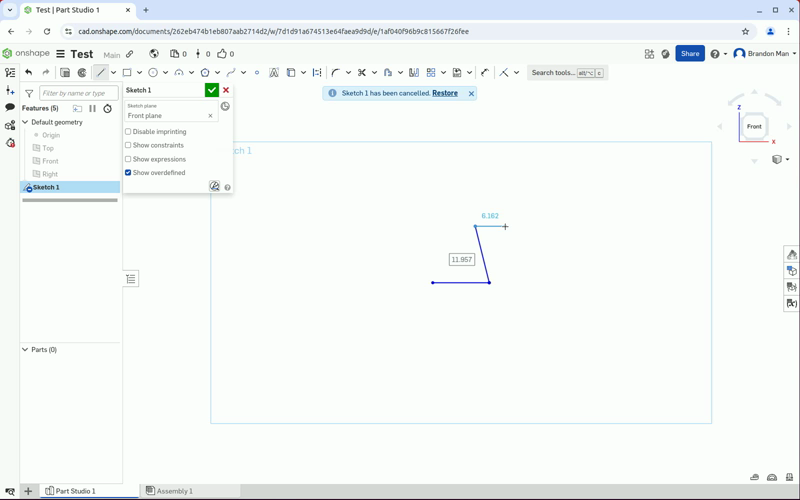
mouse_move(447, 226)
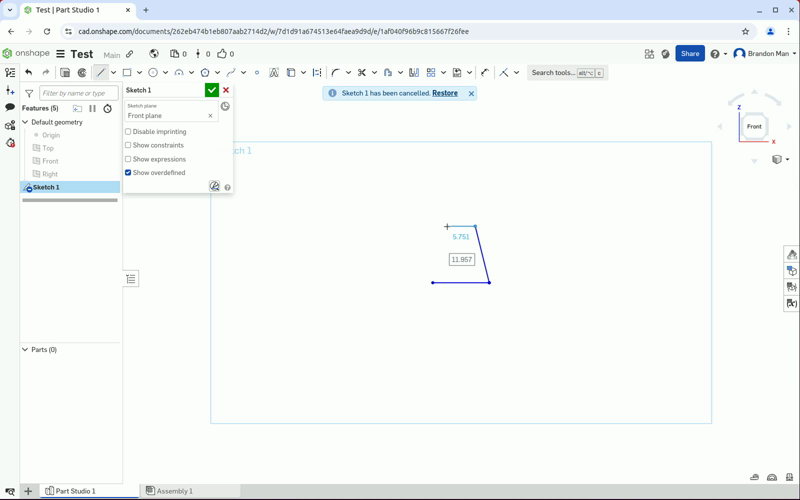
click(447, 226)
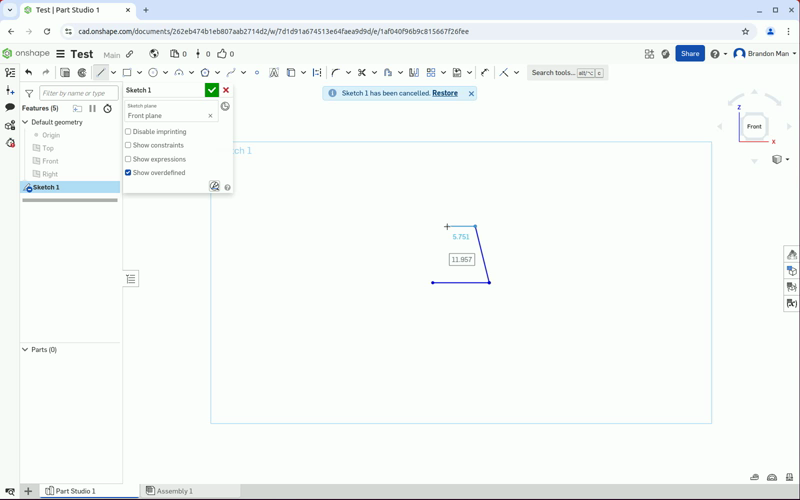
key_up(shift)
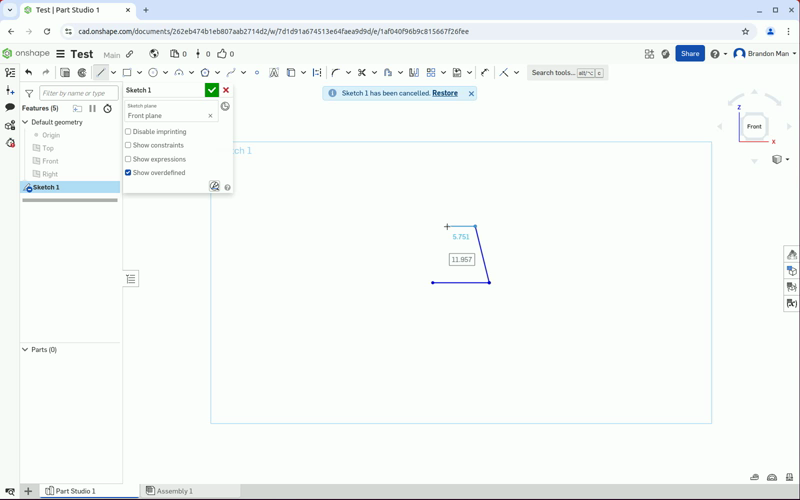
mouse_move(477, 226)
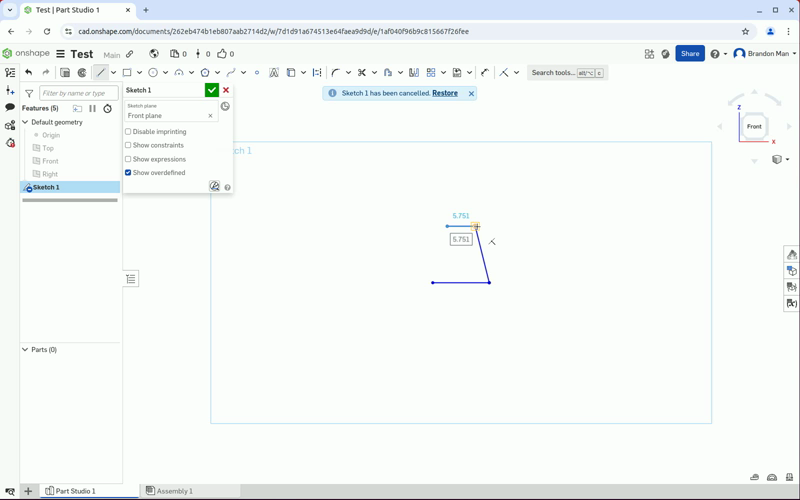
key_down(shift)
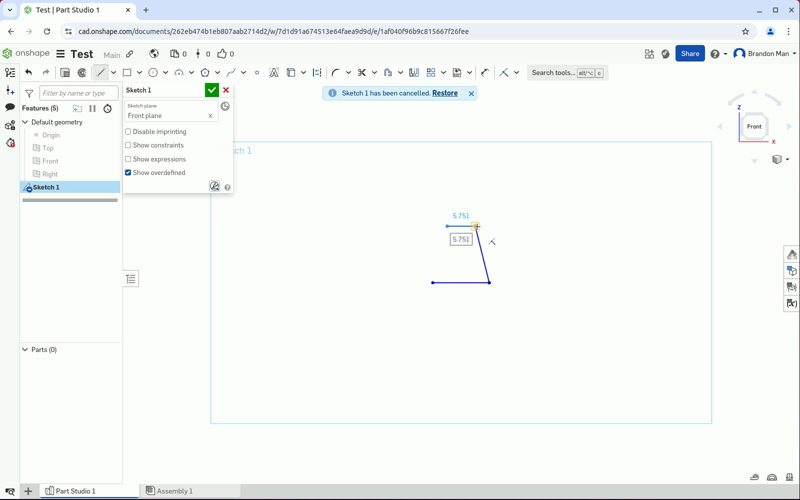
mouse_move(432, 282)
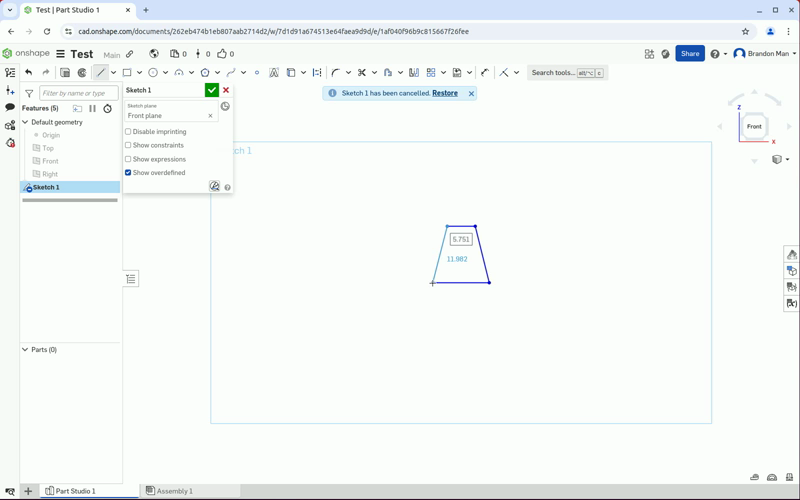
key_up(shift)
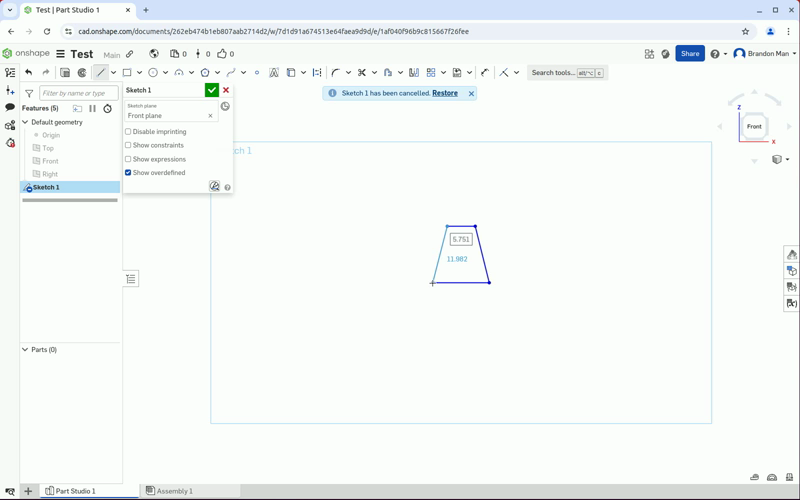
click(432, 282)
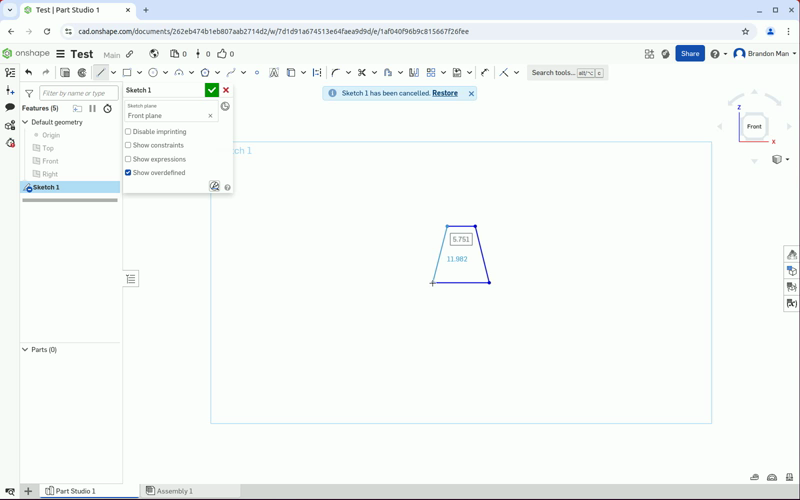
key(esc)
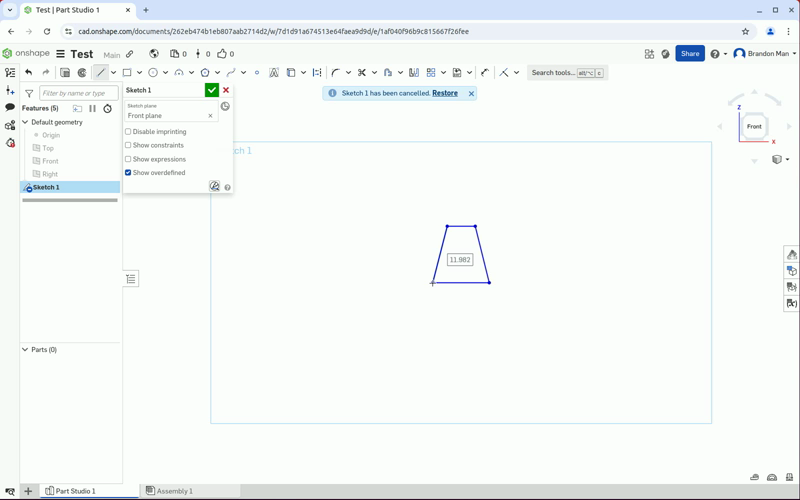
mouse_move(470, 269)
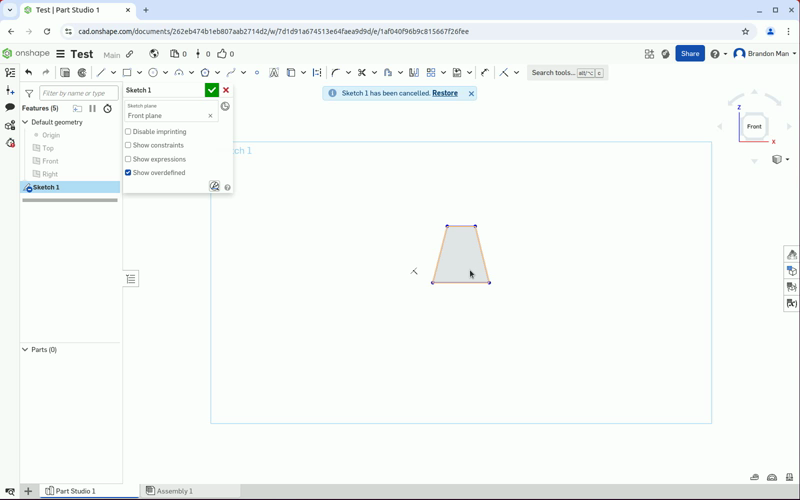
click(470, 269)
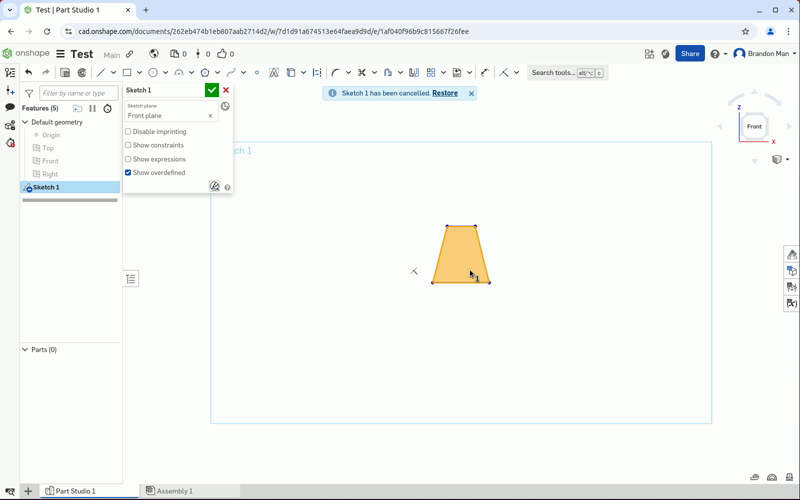
mouse_move(73, 352)
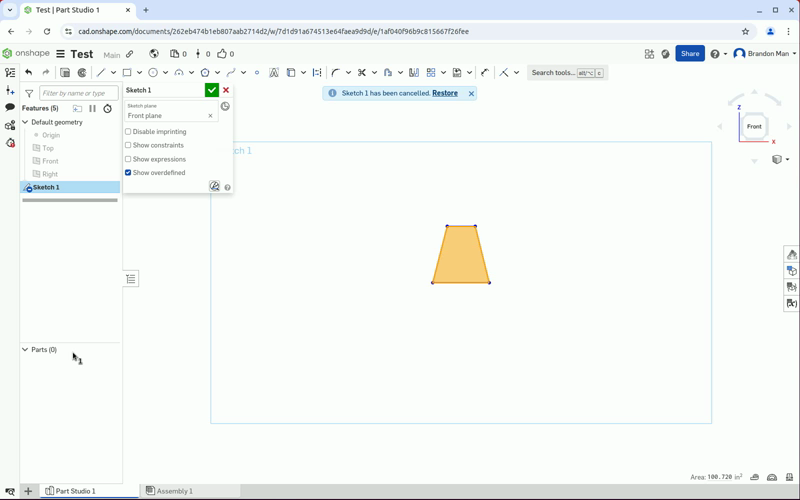
key(shift+y)
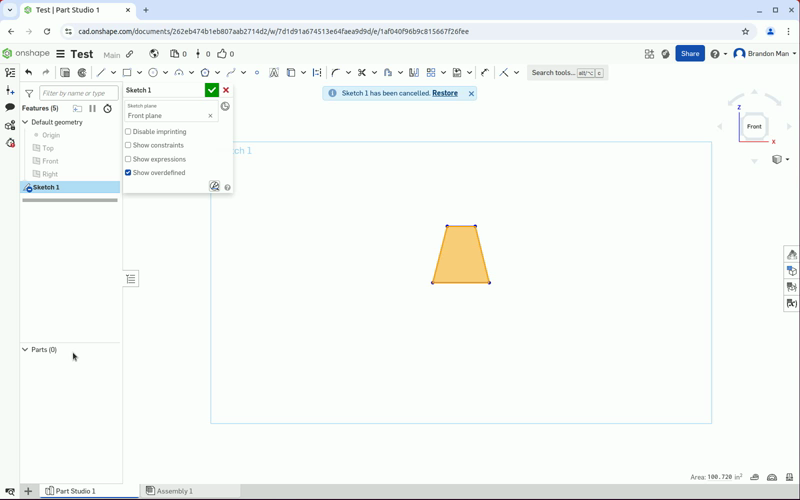
key(shift+e)
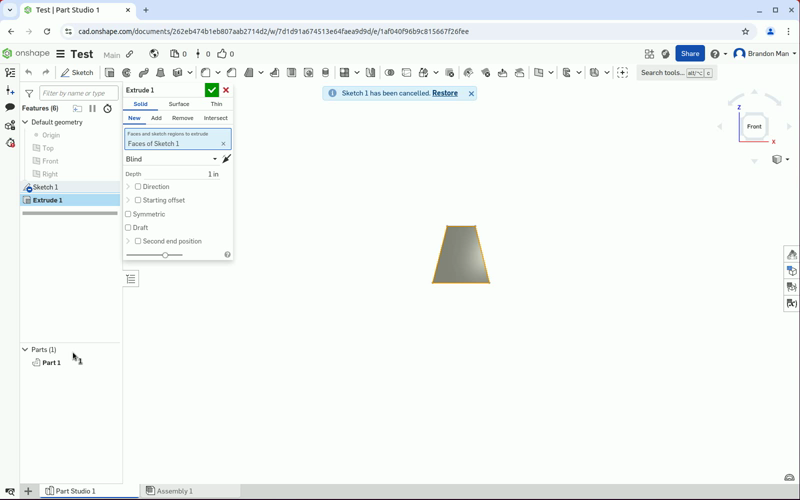
mouse_move(143, 106)
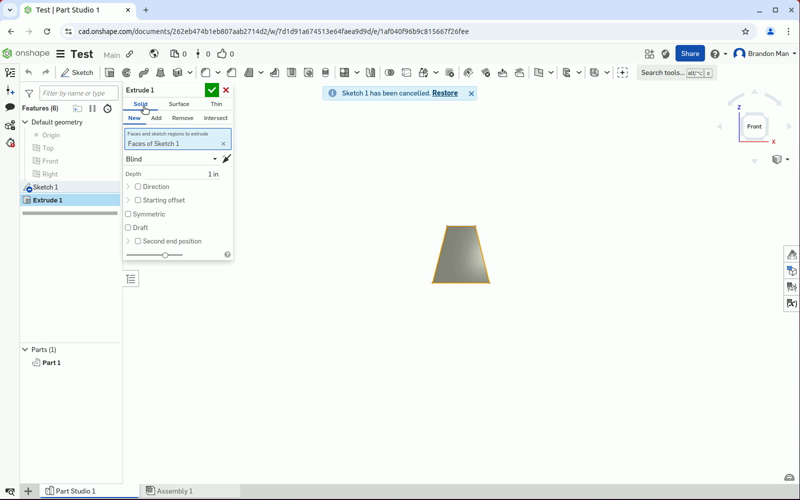
click(143, 106)
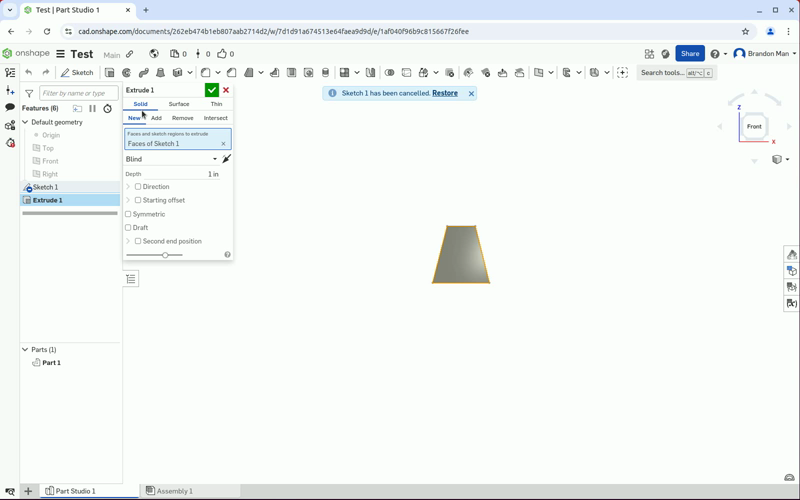
mouse_move(137, 120)
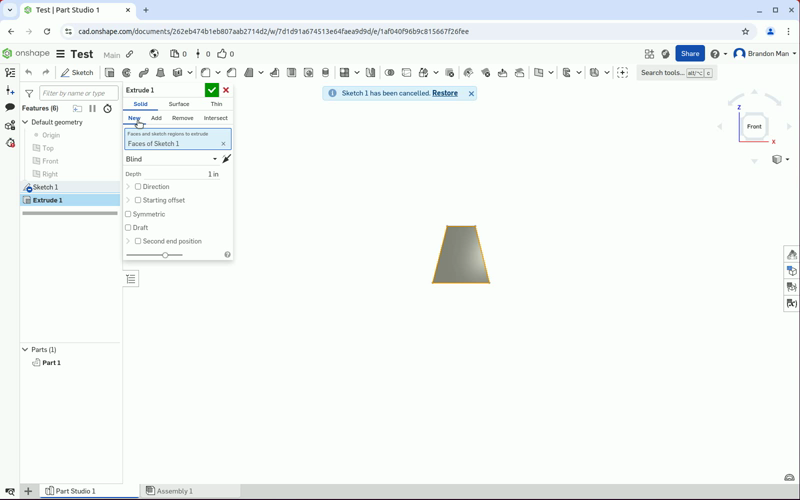
click(137, 120)
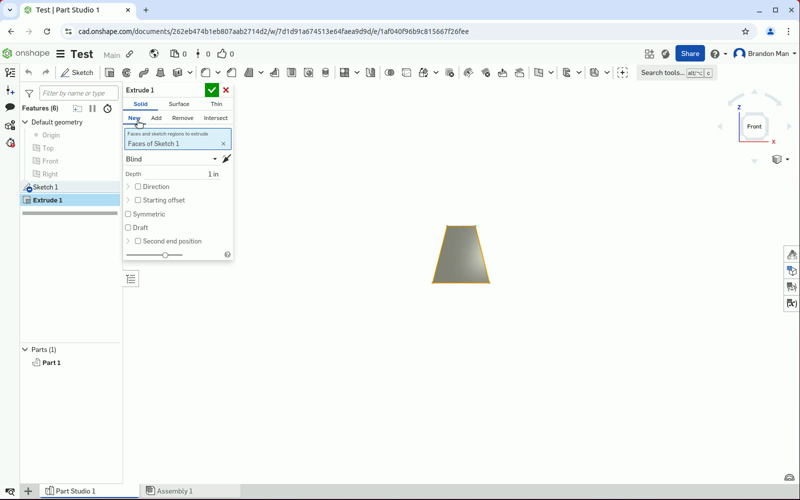
key(tab, 4)
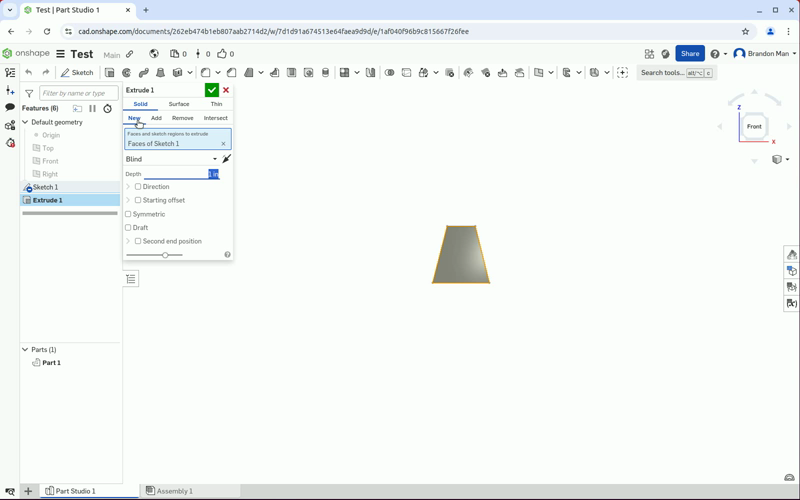
text(-23.108)
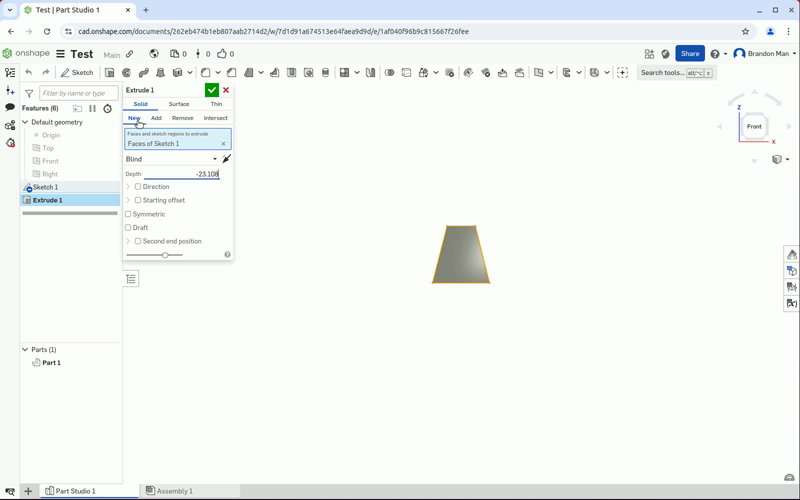
key(enter)
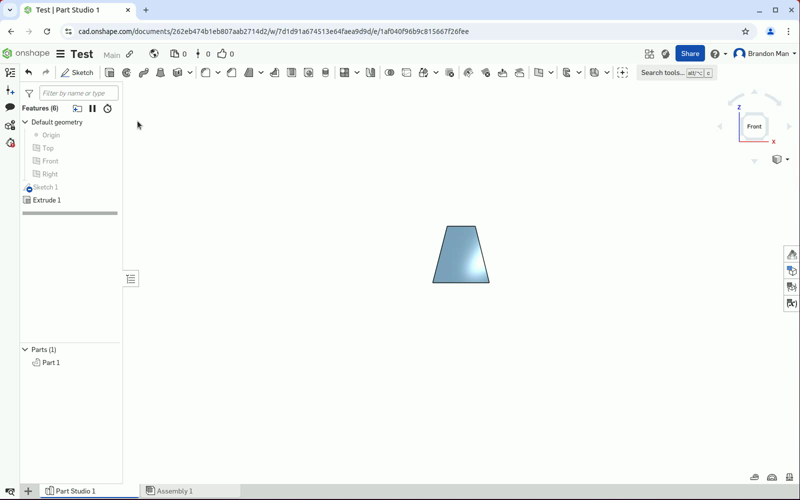
key(shift+h)
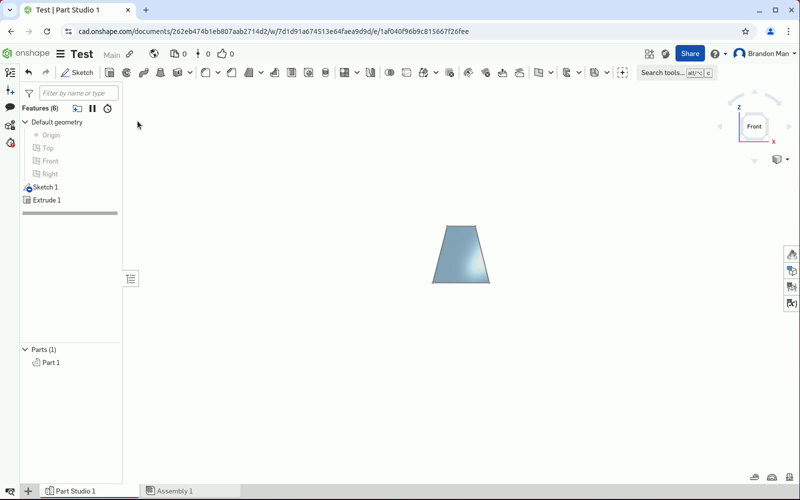
key(shift+h)
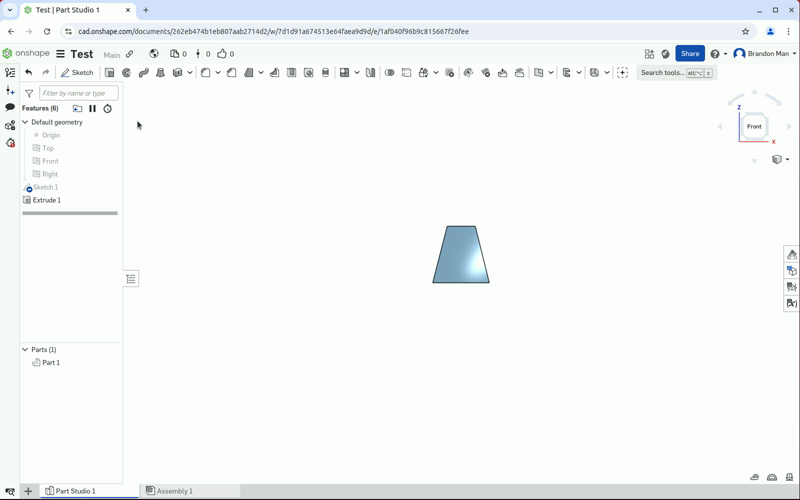
mouse_move(73, 189)
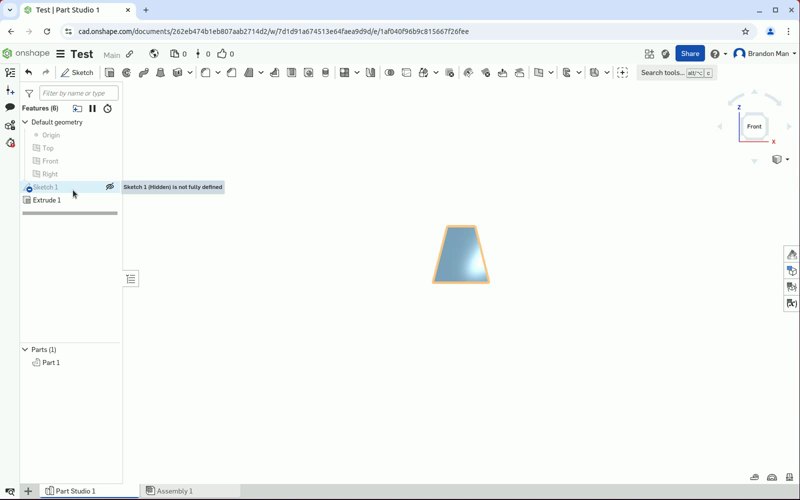
click(73, 189)
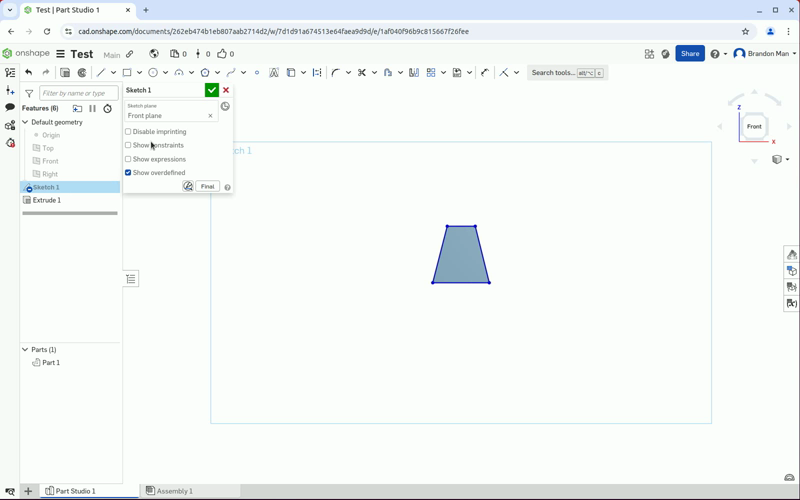
mouse_move(229, 92)
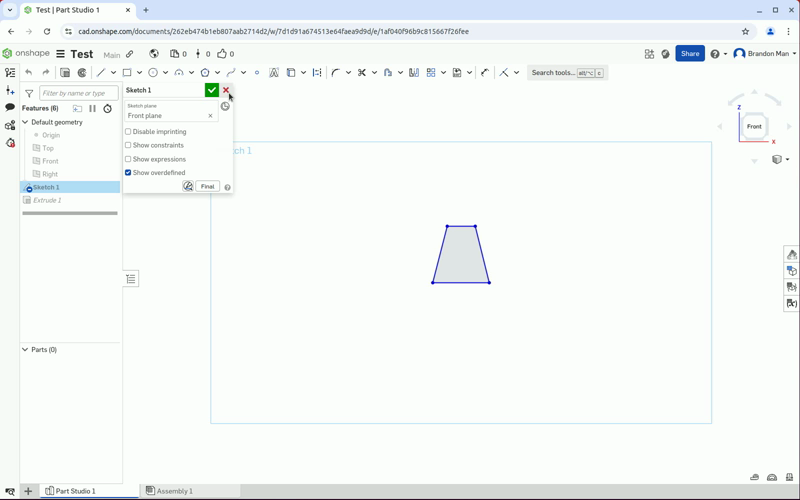
click(229, 92)
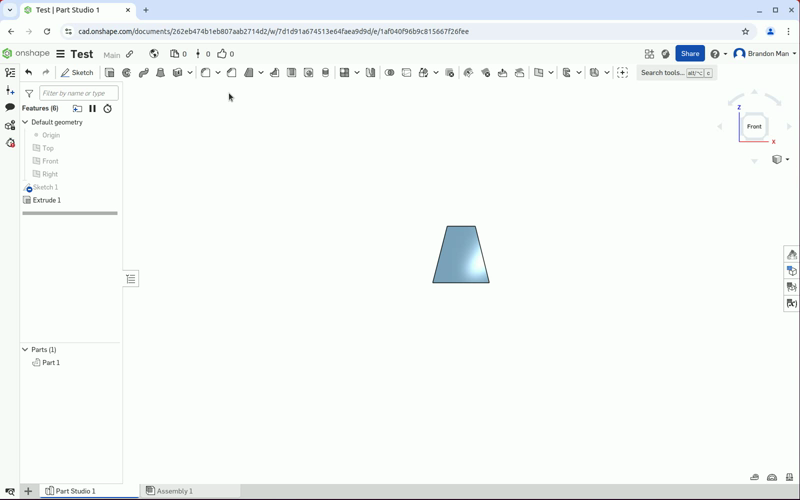
mouse_move(73, 352)
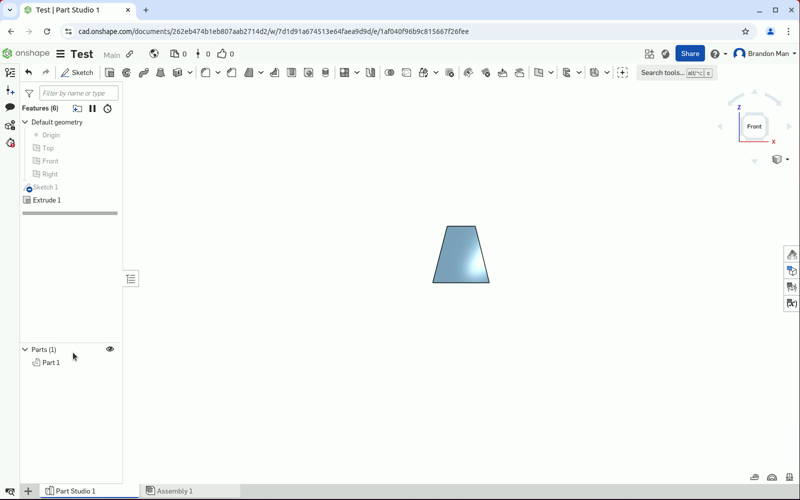
key(y)
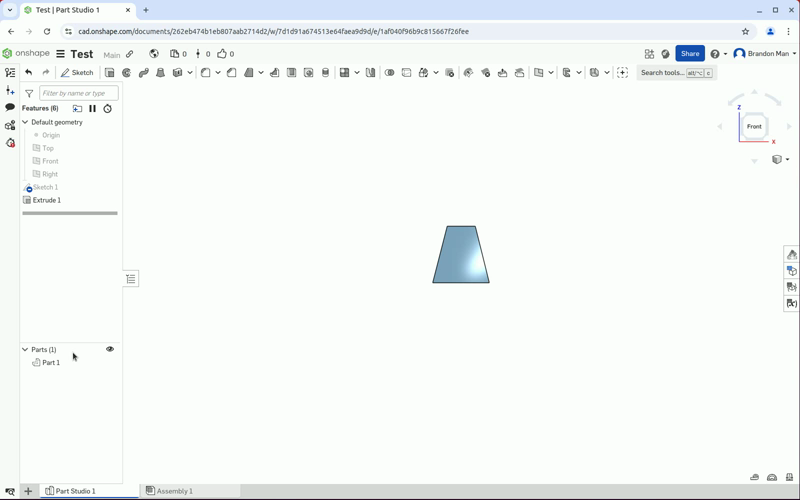
key(shift+p)
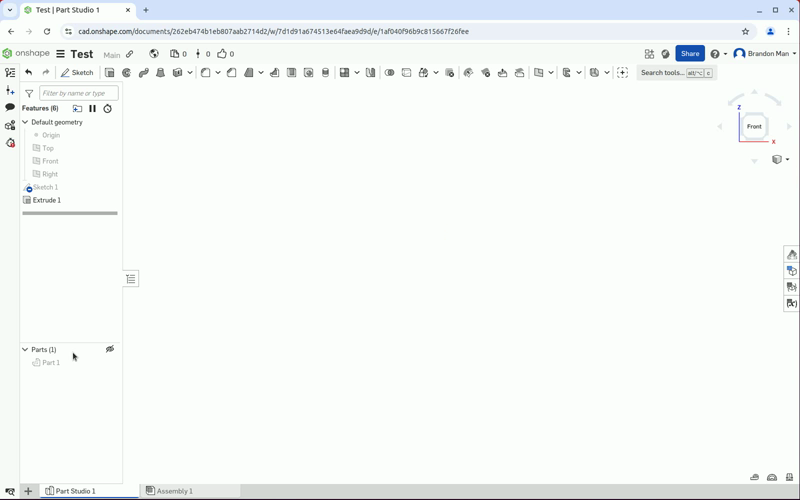
key(space)
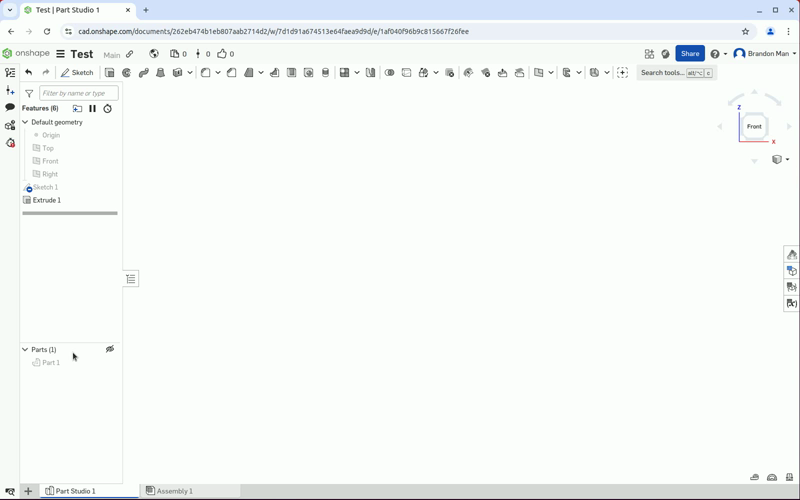
key_down(shift)
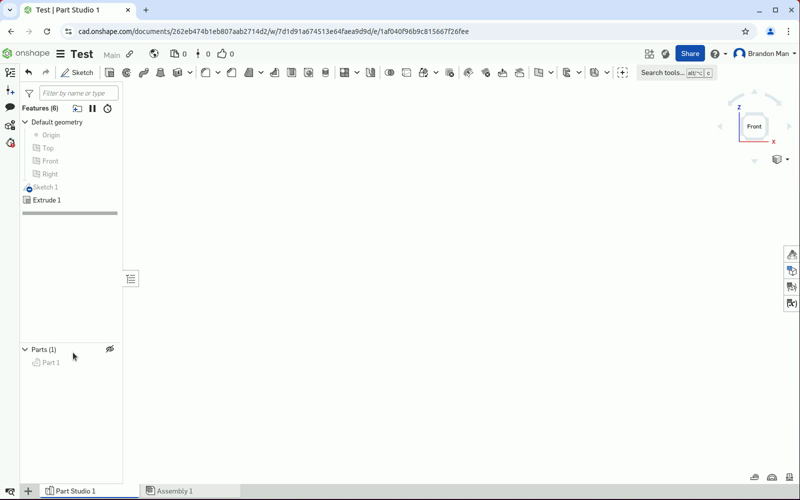
key(down)
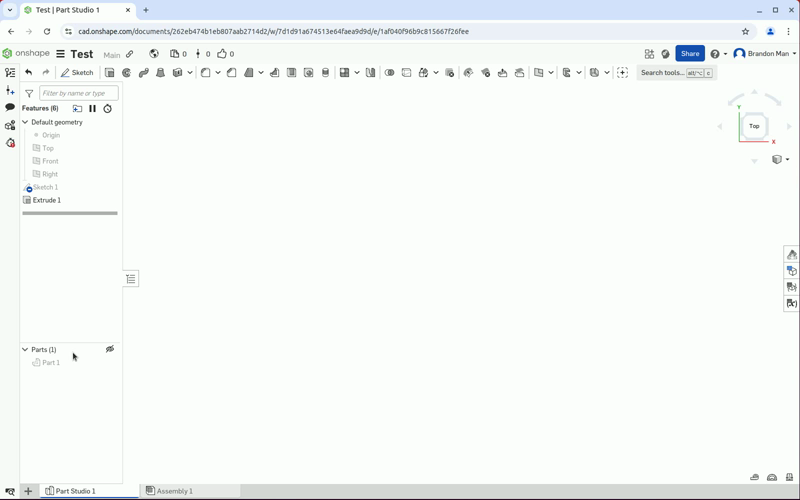
key_up(shift)
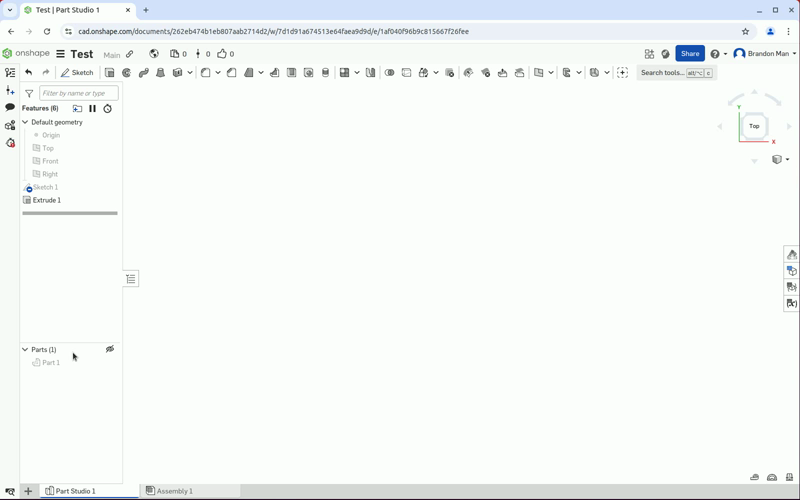
mouse_move(73, 352)
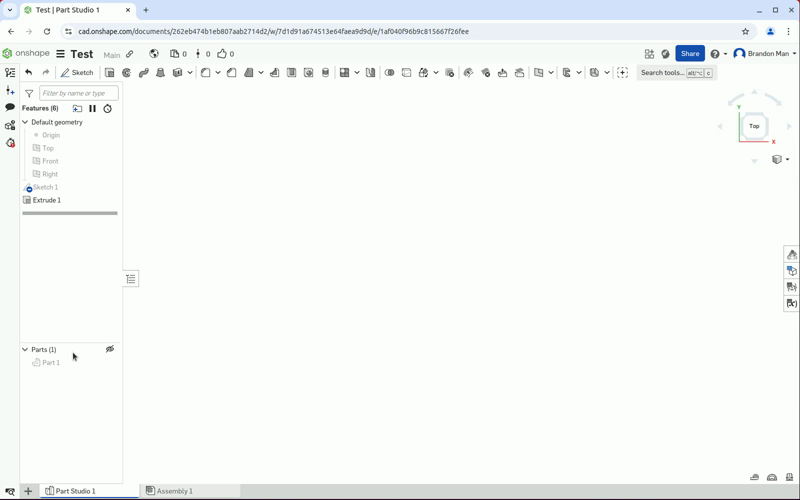
key(shift+y)
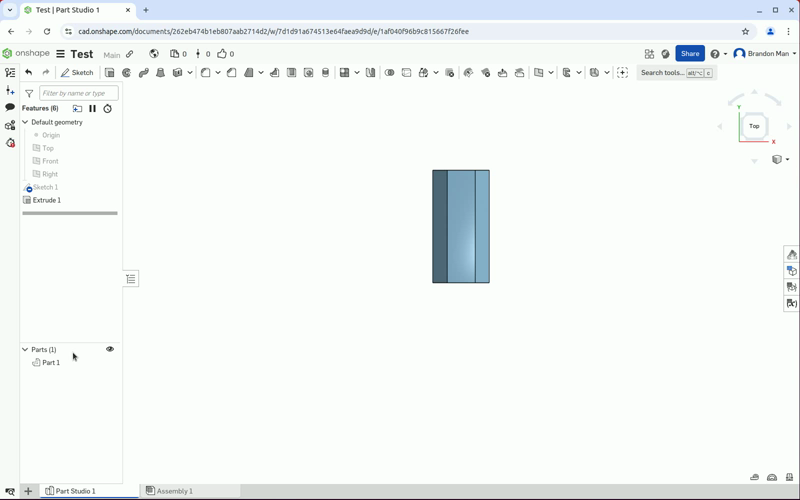
mouse_move(541, 75)
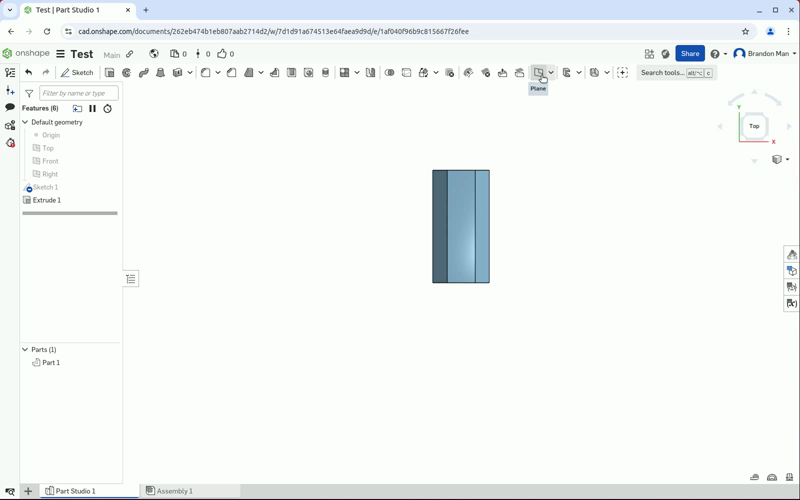
click(541, 75)
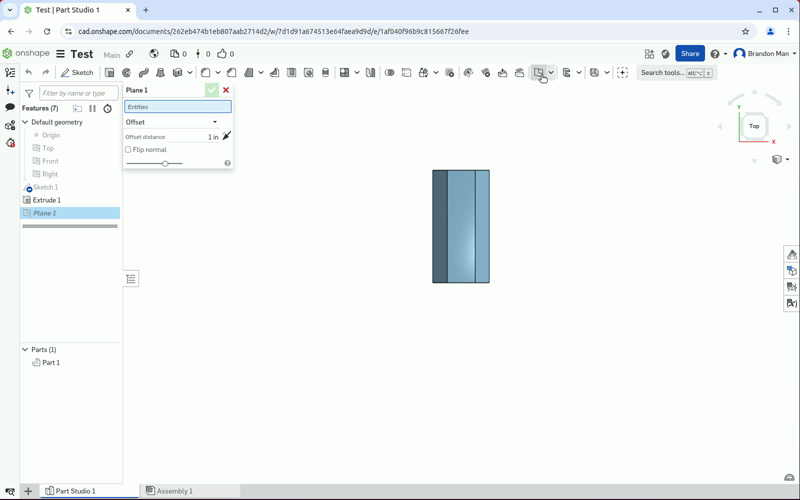
mouse_move(73, 150)
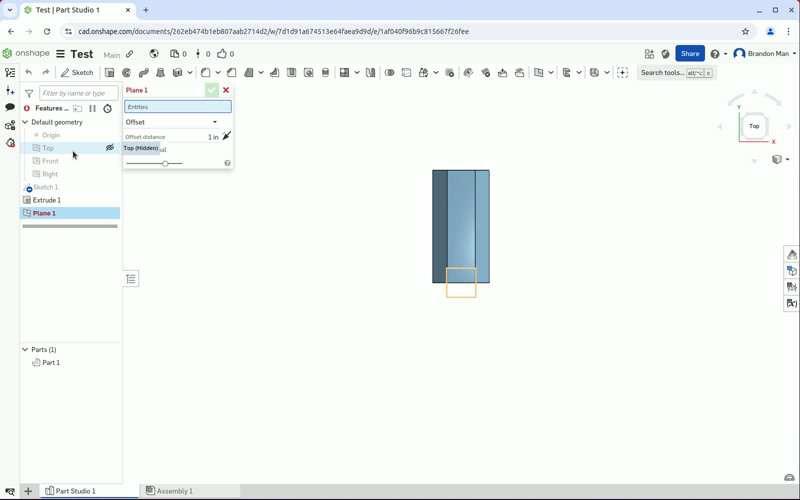
click(73, 150)
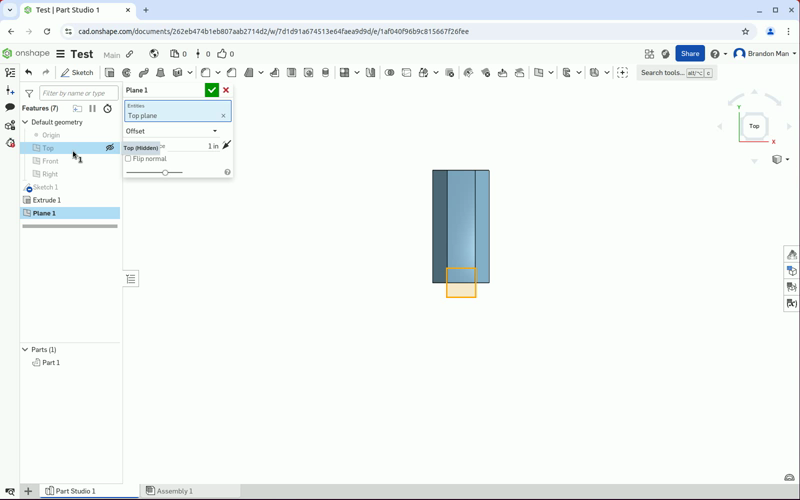
key(tab, 2)
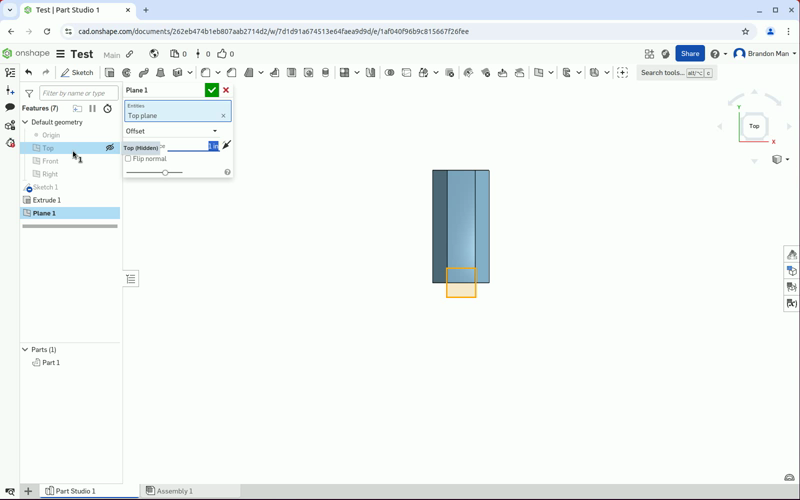
text(11.554)
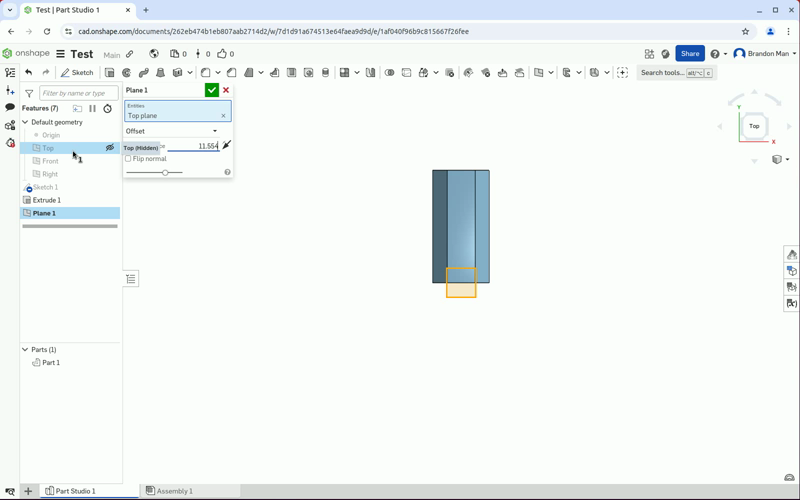
key(enter, 2)
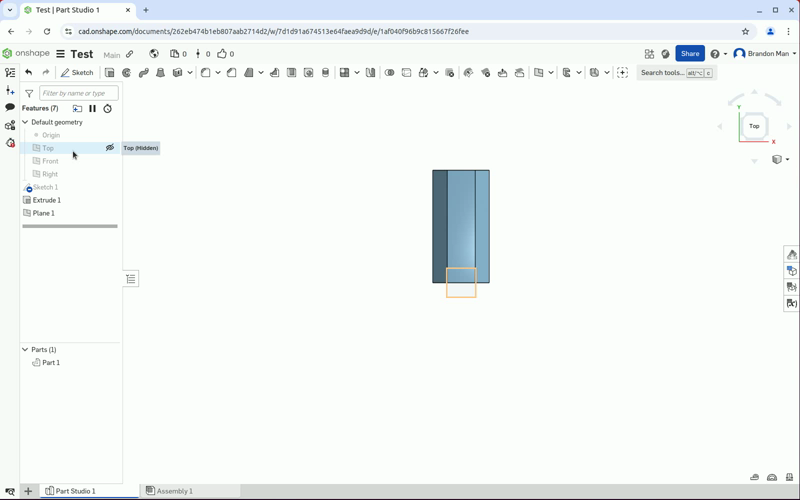
key(shift+s)
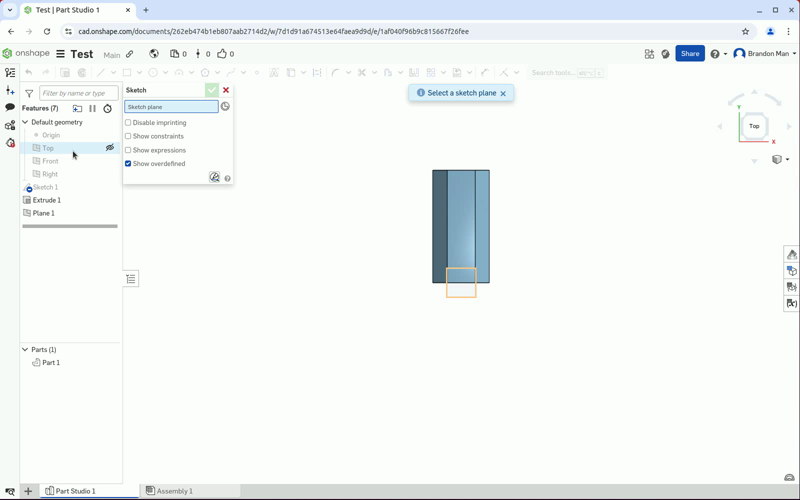
mouse_move(73, 215)
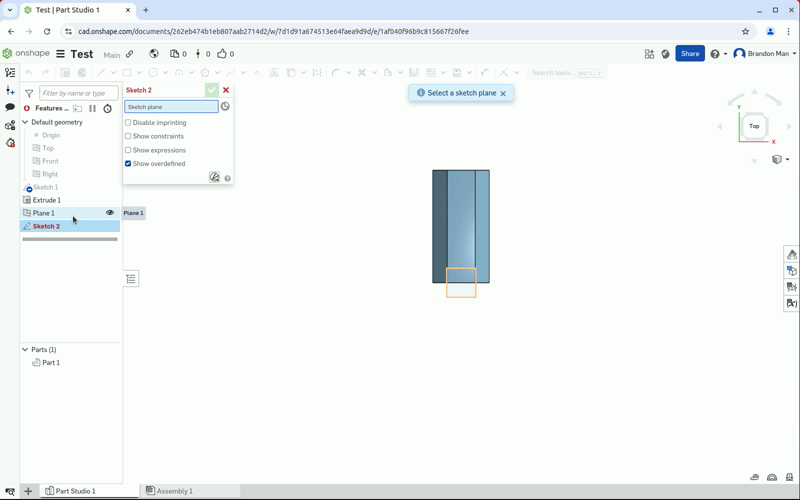
click(73, 215)
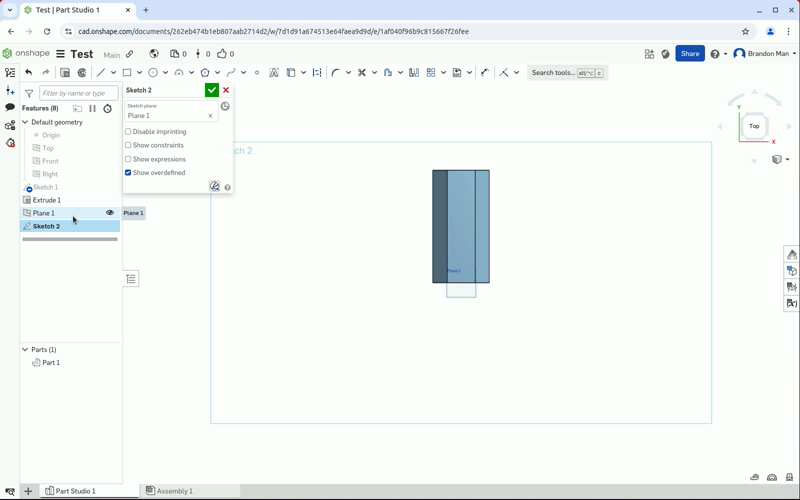
mouse_move(73, 352)
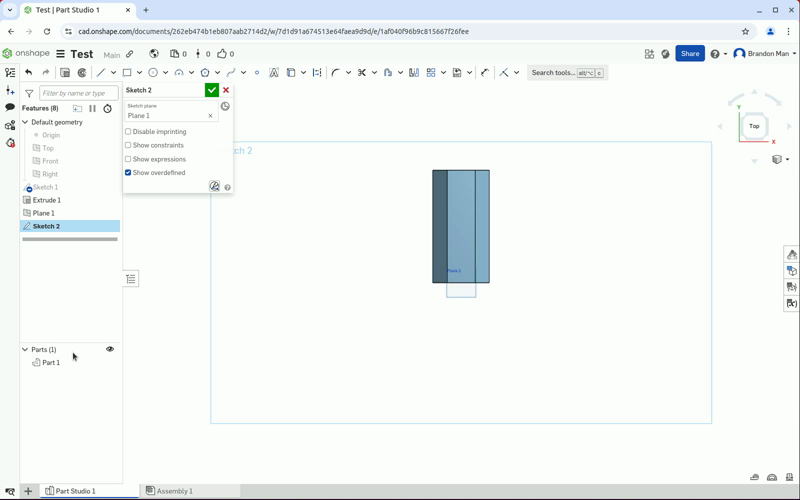
key(y)
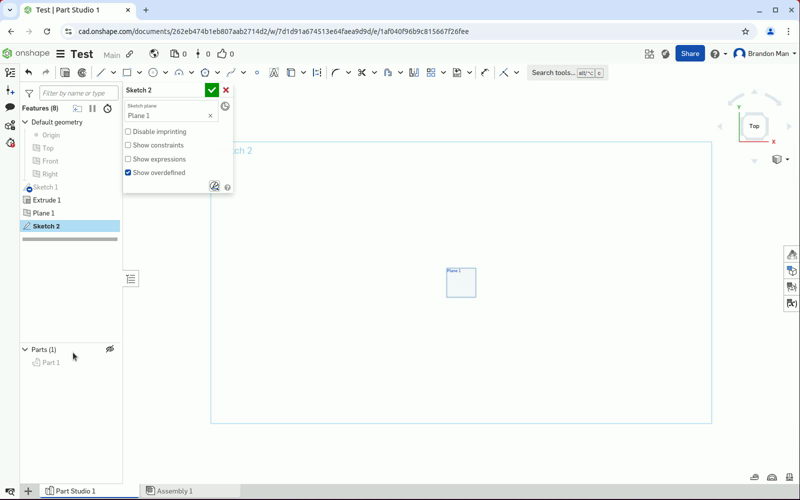
key(c)
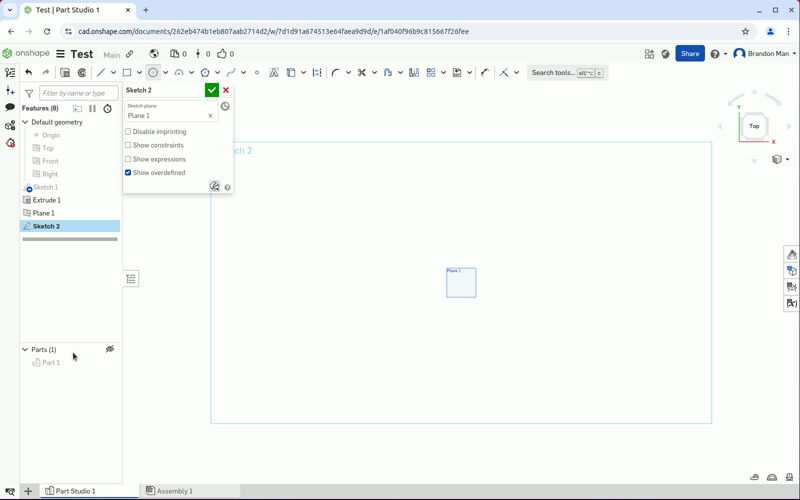
key_down(shift)
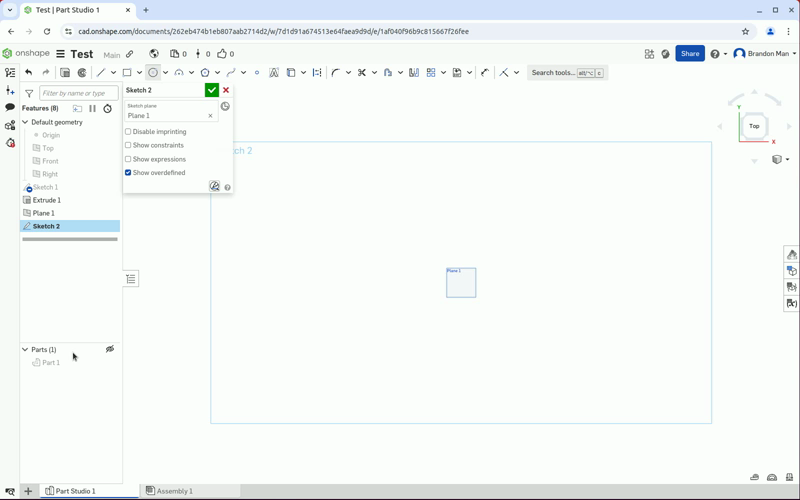
mouse_move(460, 226)
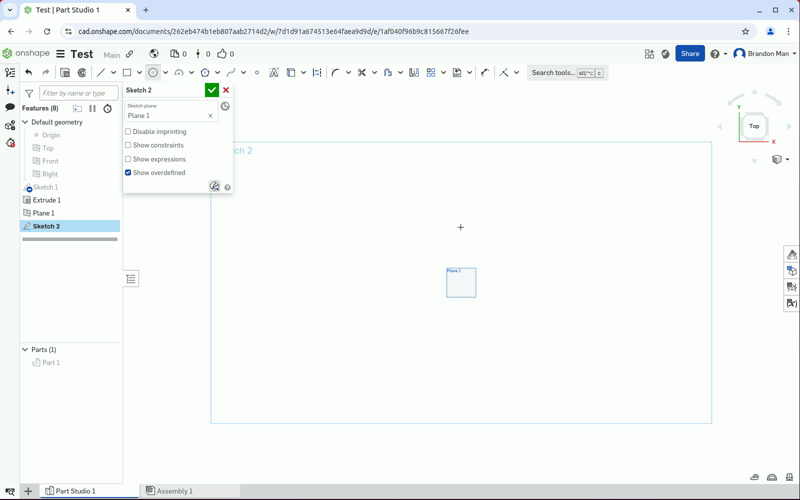
click(460, 226)
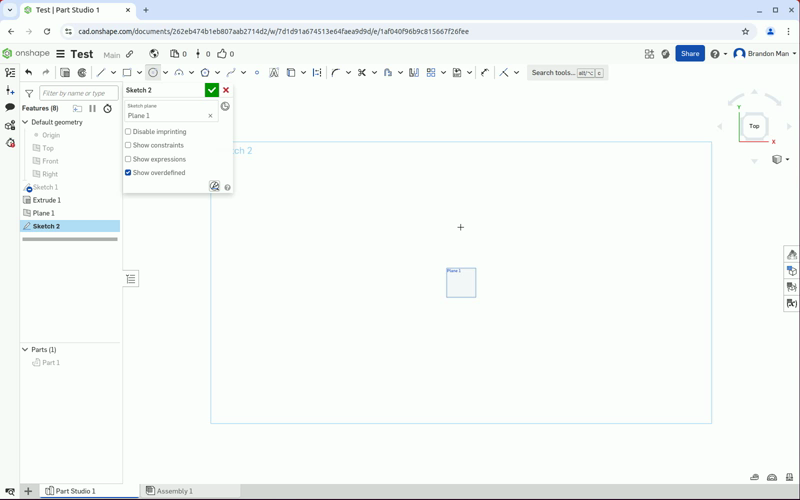
key_up(shift)
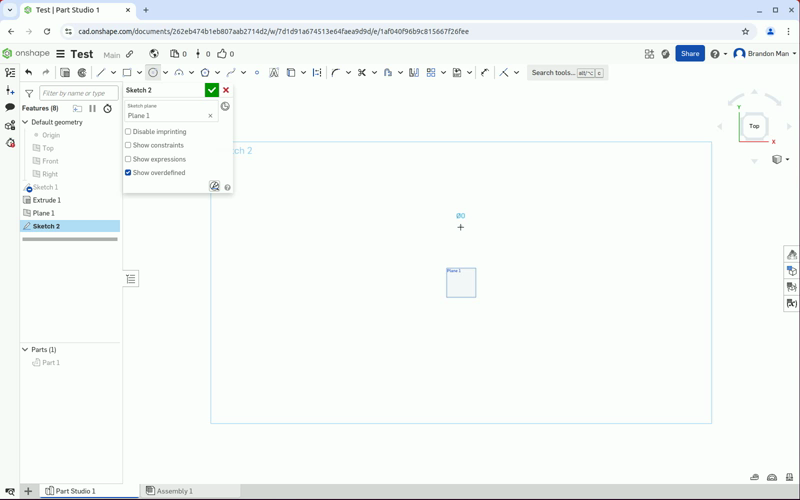
mouse_move(470, 226)
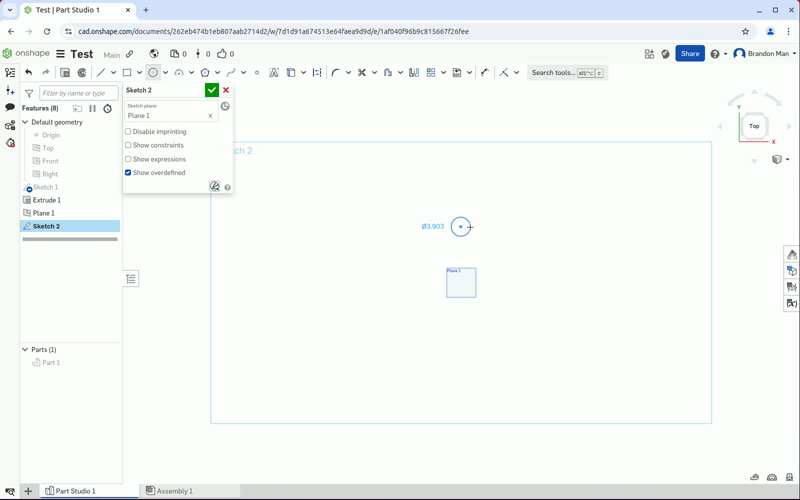
click(470, 226)
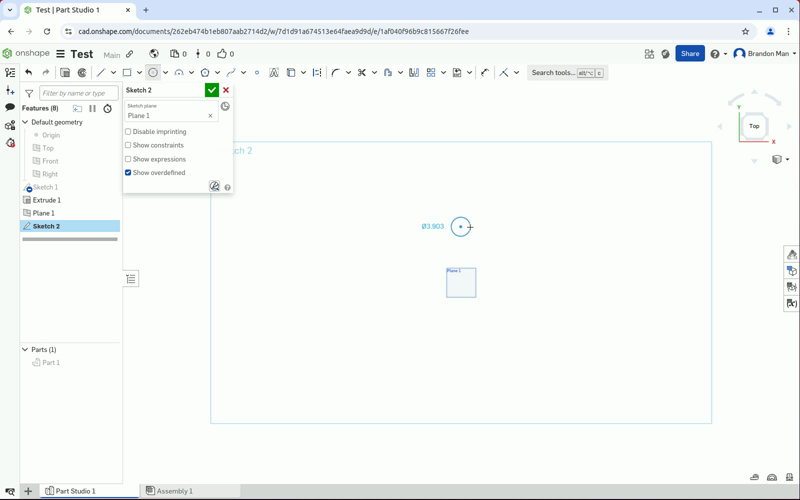
key(esc)
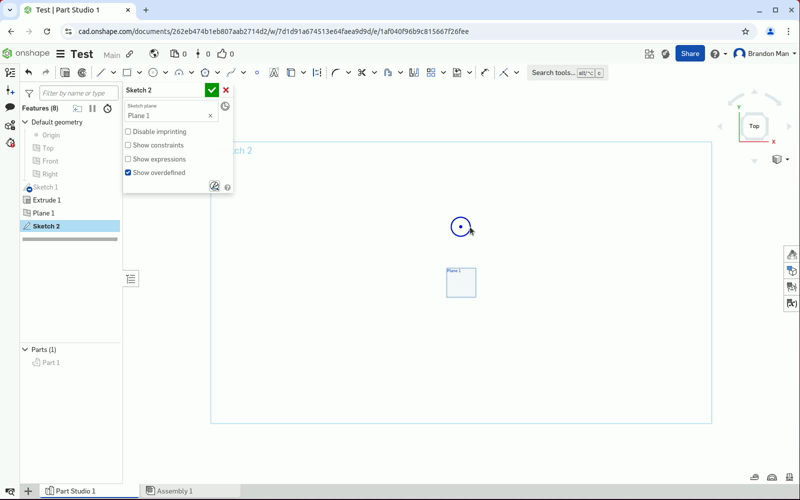
mouse_move(462, 220)
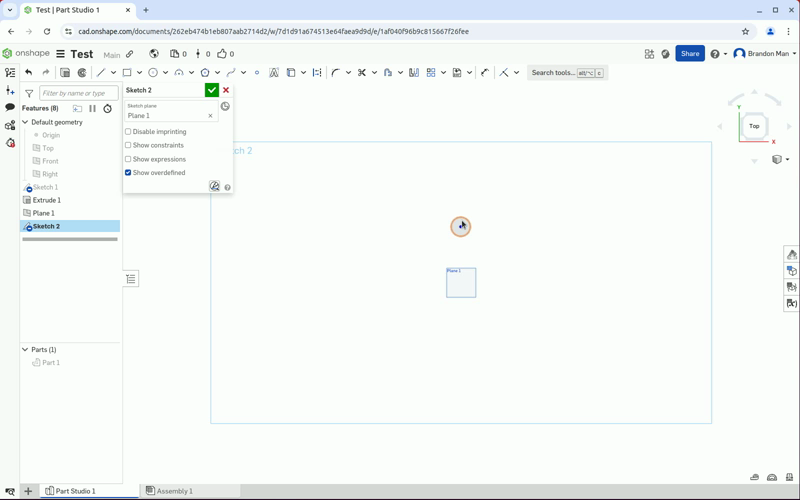
scroll(6)
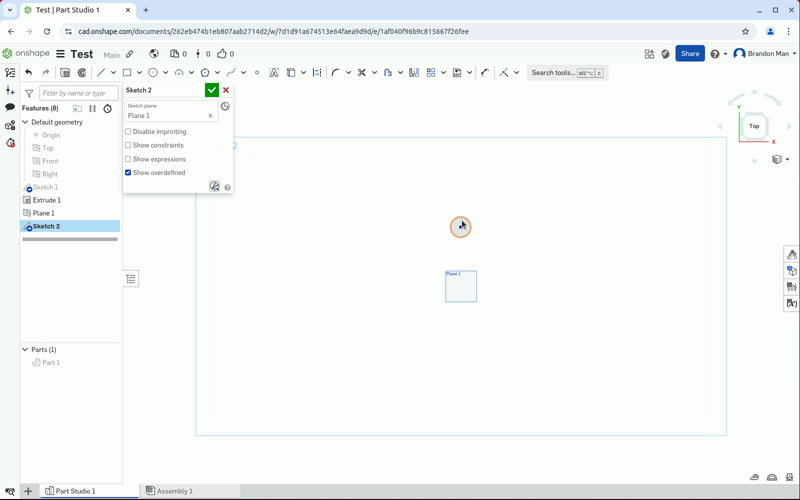
scroll(6)
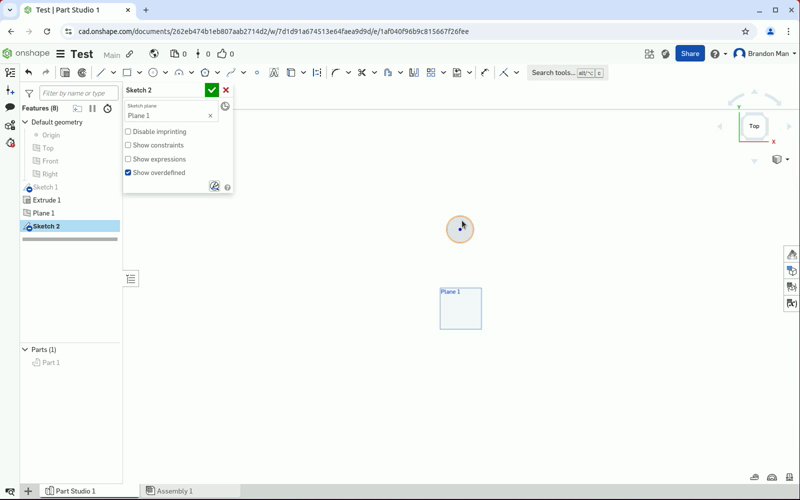
scroll(6)
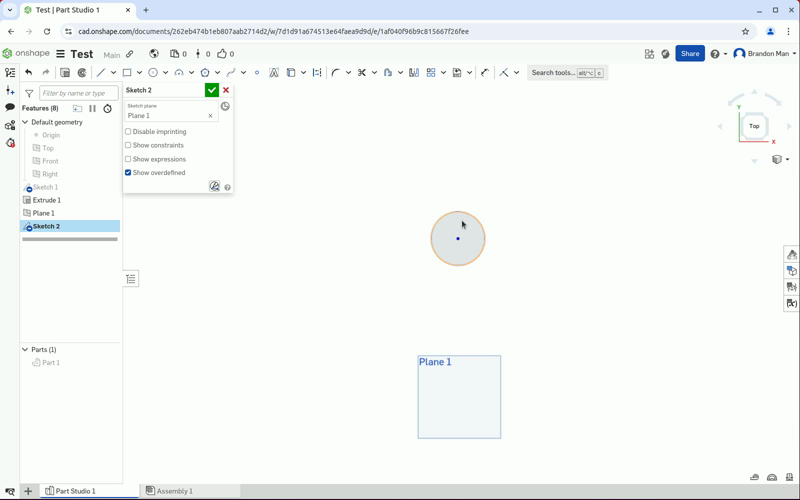
scroll(6)
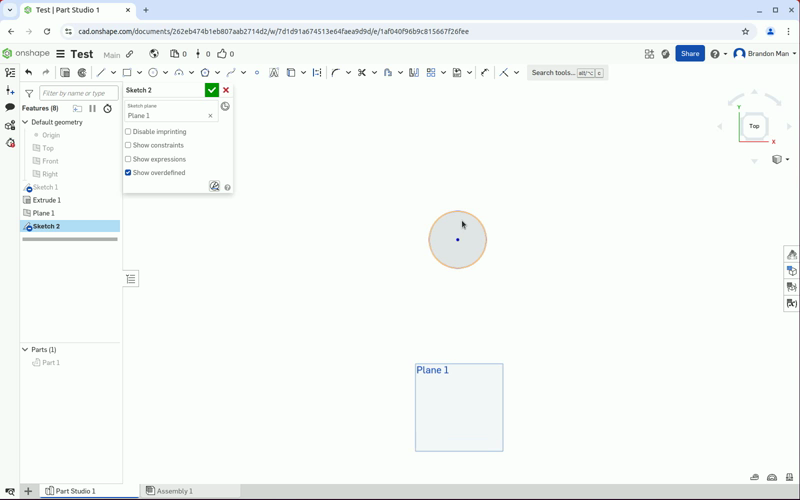
scroll(6)
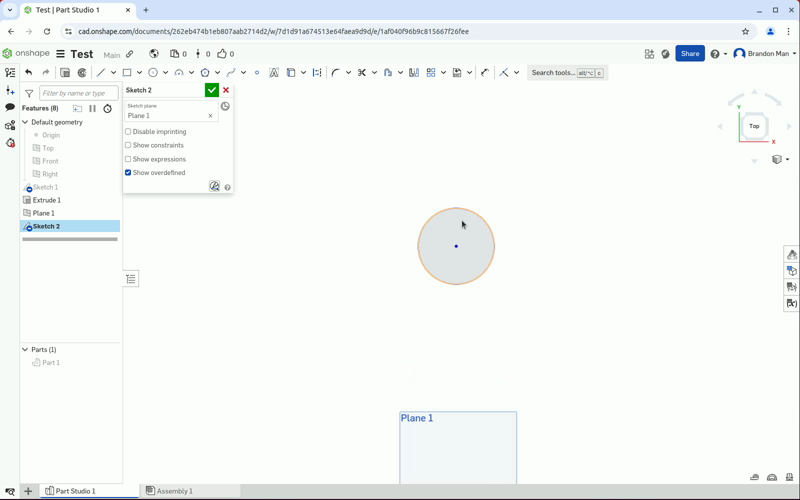
scroll(6)
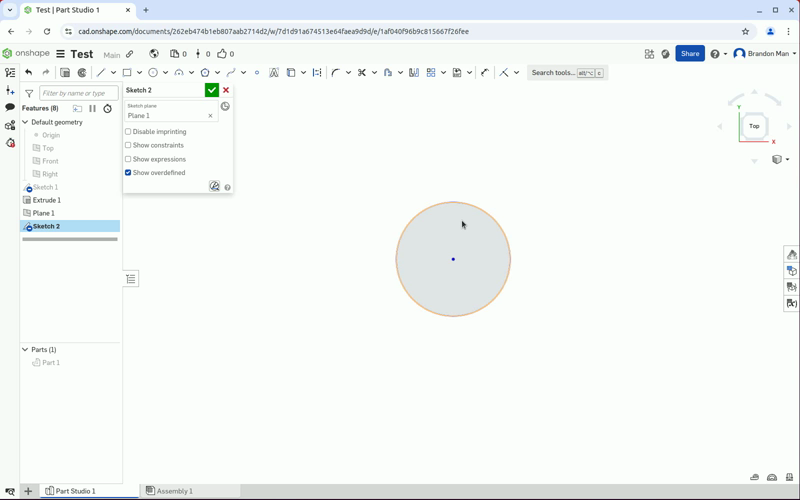
scroll(6)
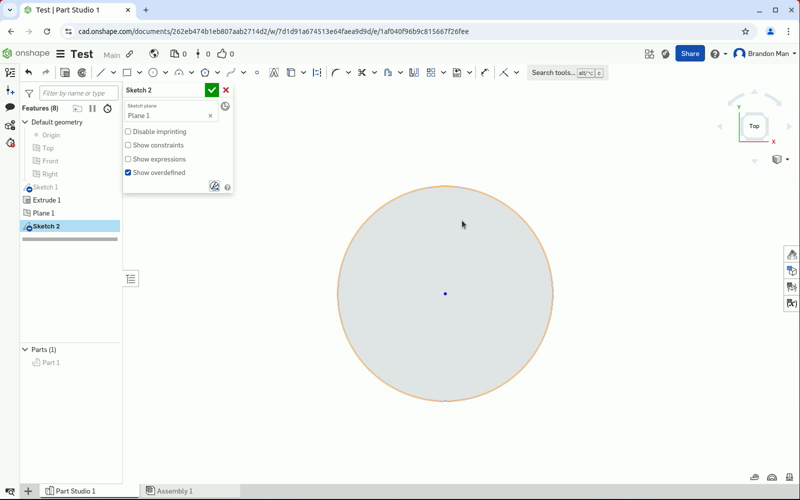
click(462, 220)
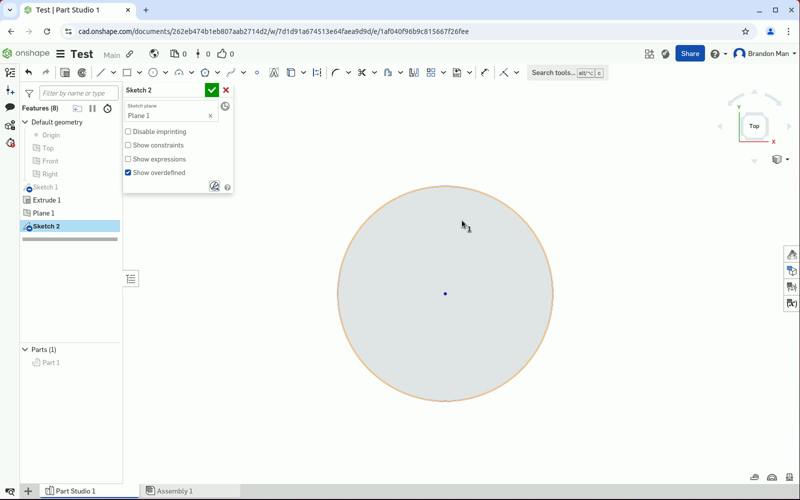
scroll(-6)
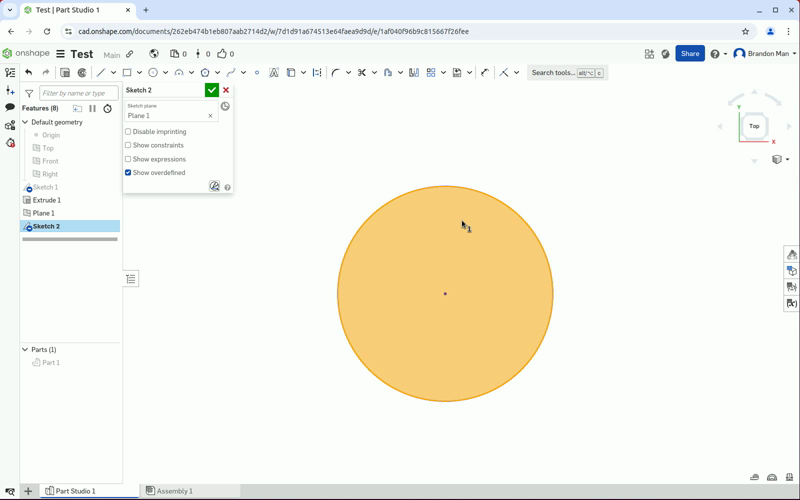
scroll(-6)
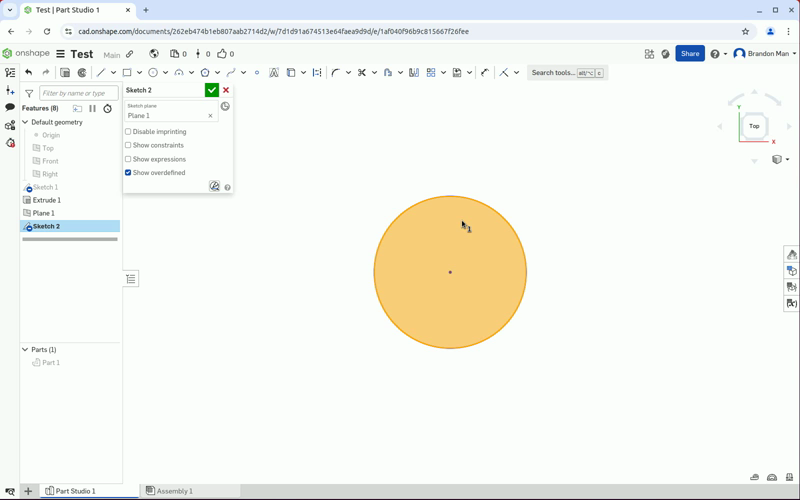
scroll(-6)
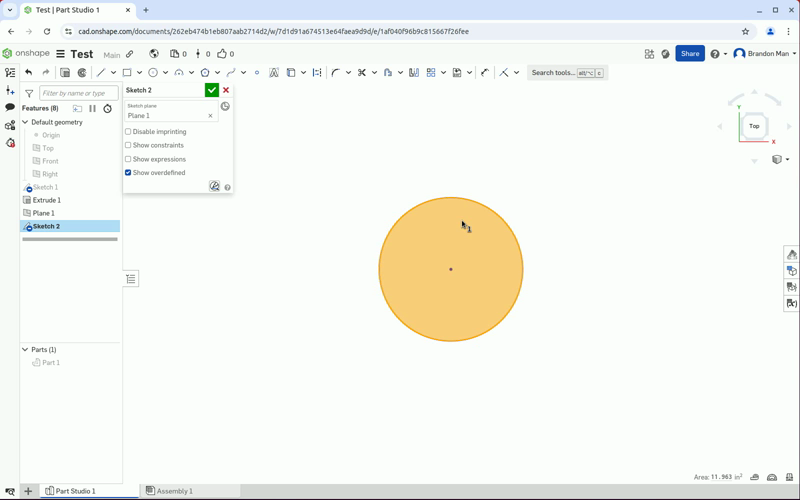
scroll(-6)
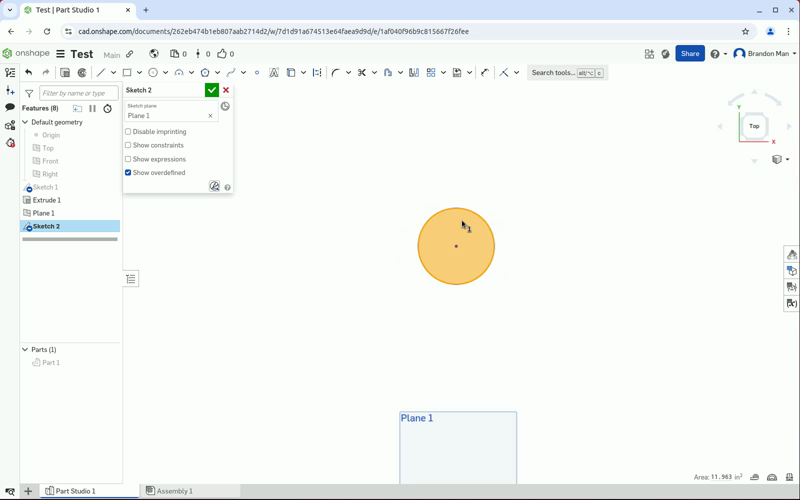
scroll(-6)
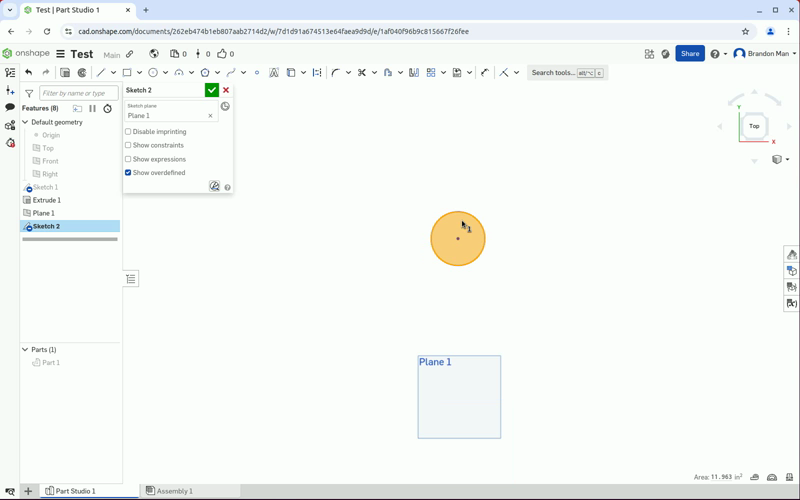
scroll(-6)
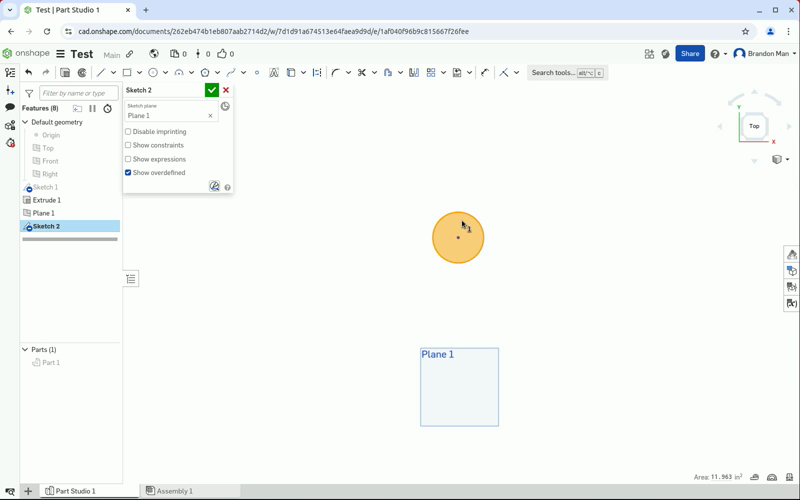
scroll(-6)
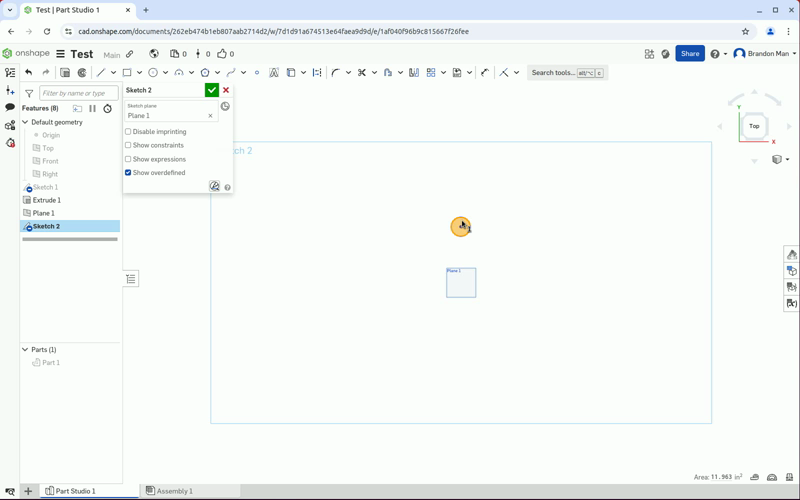
mouse_move(73, 352)
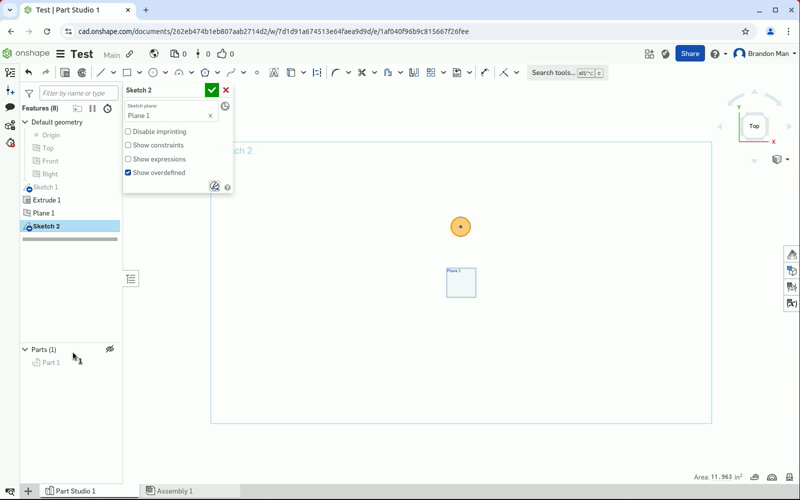
key(shift+y)
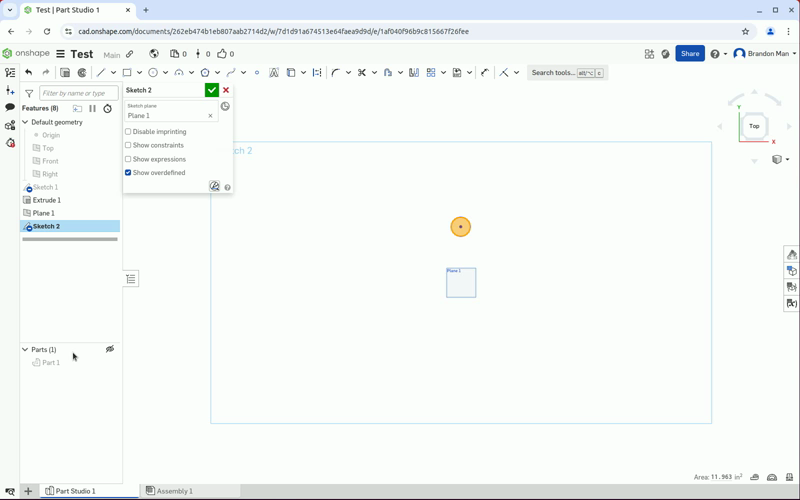
key(shift+e)
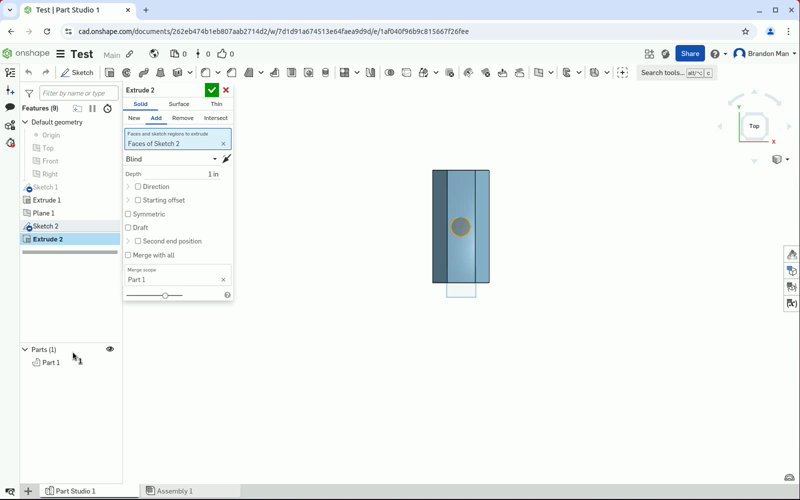
mouse_move(143, 106)
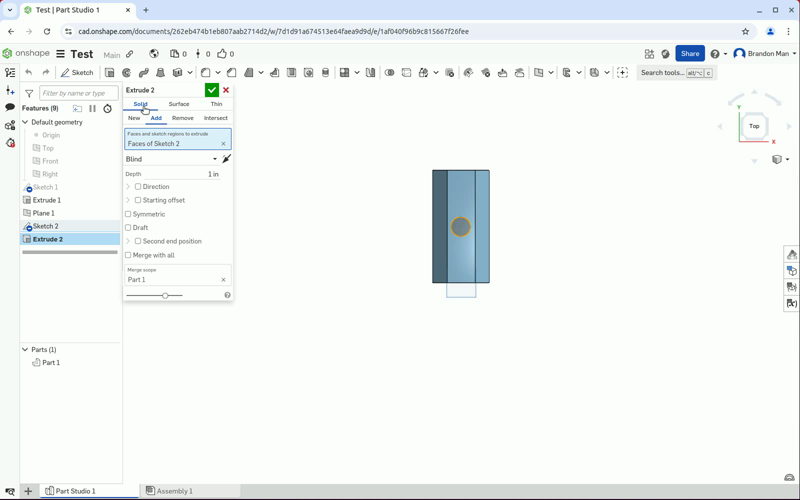
click(143, 106)
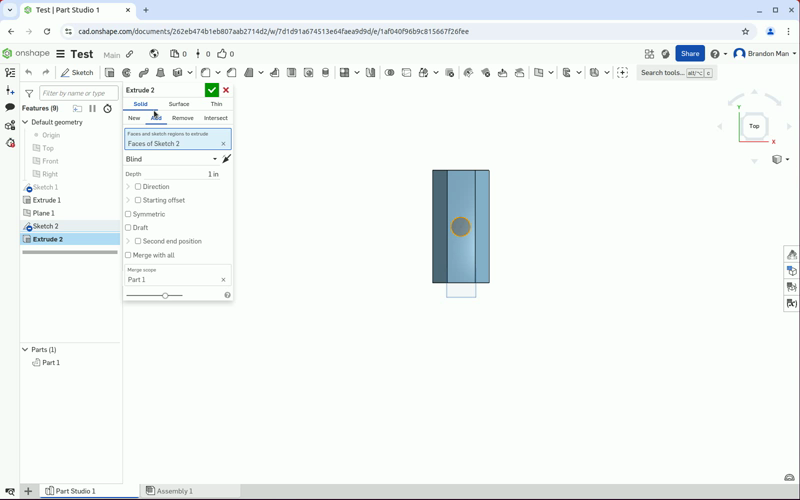
mouse_move(186, 120)
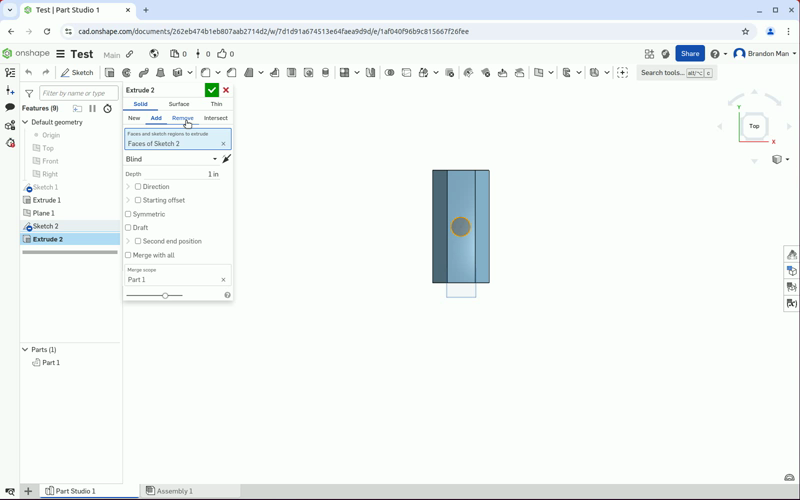
click(186, 120)
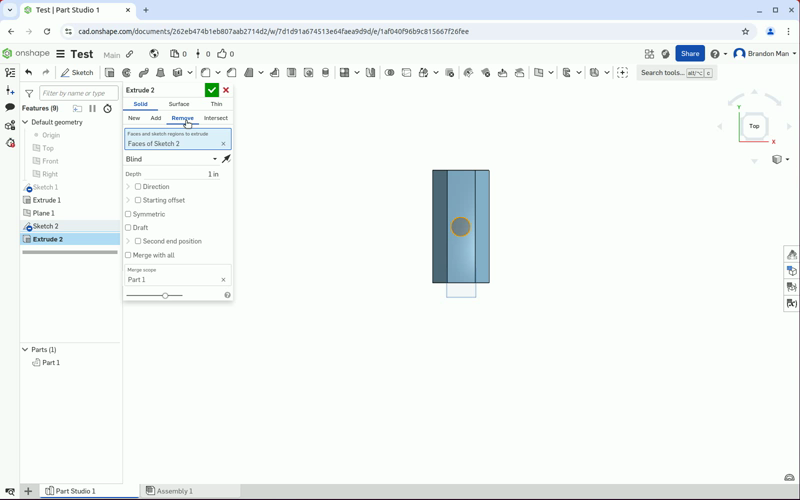
key(tab, 4)
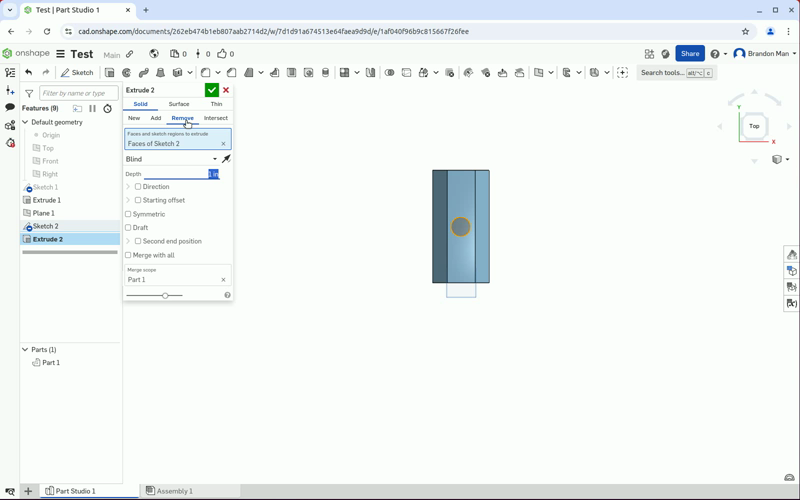
text(9.147)
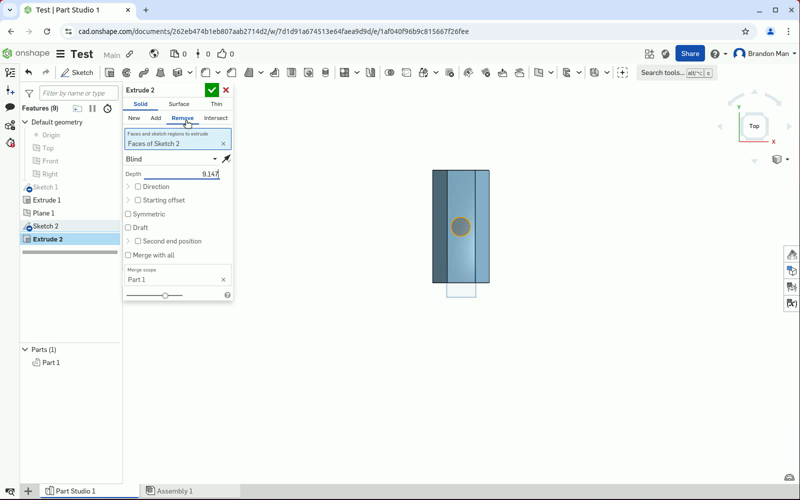
key(tab, 6)
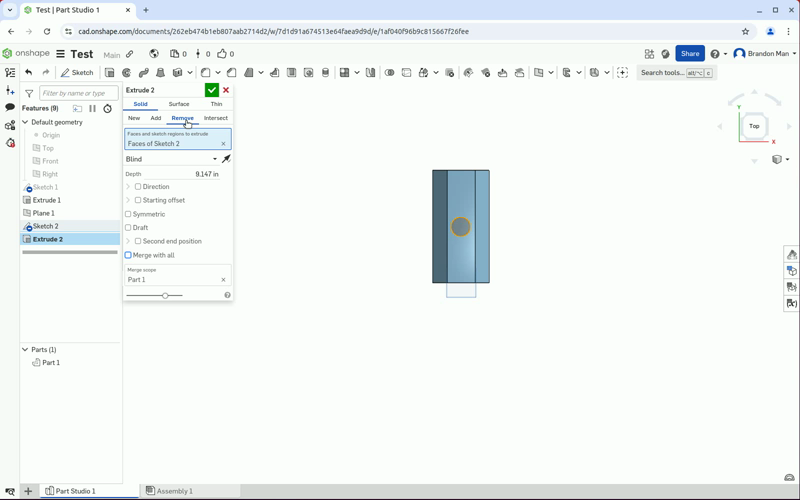
key(space)
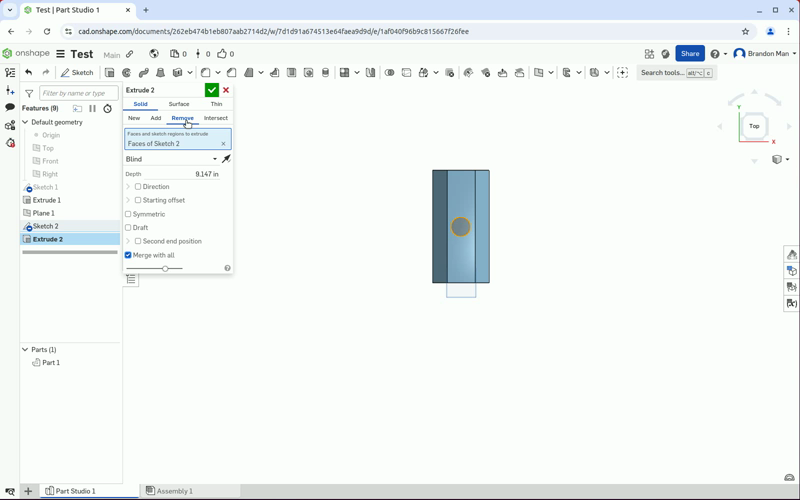
key(enter)
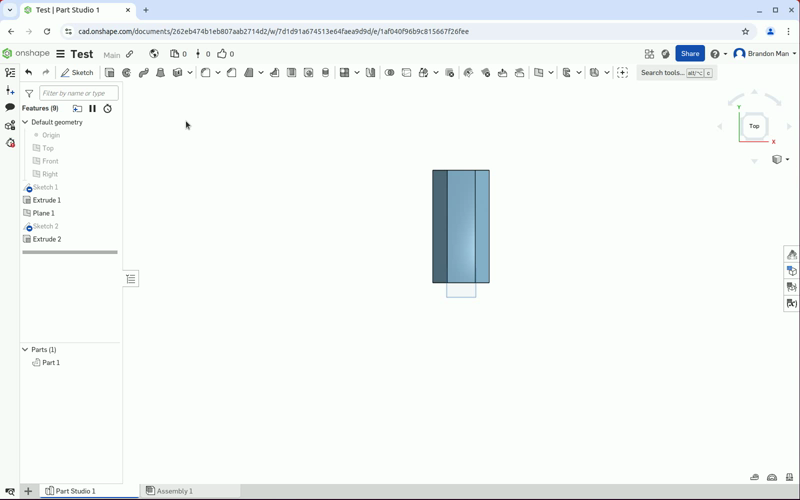
key(shift+h)
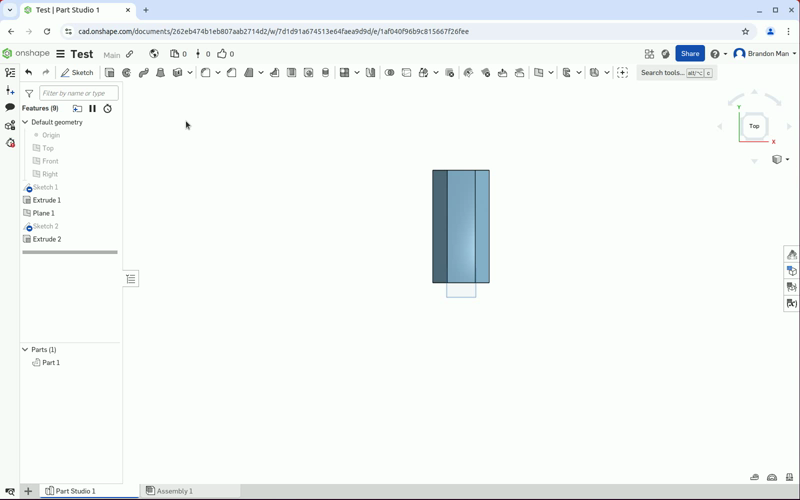
key(shift+h)
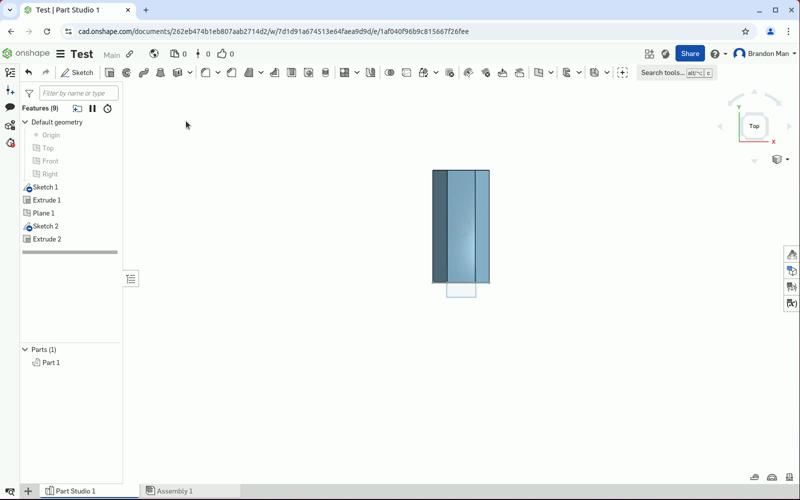
key(shift+7)
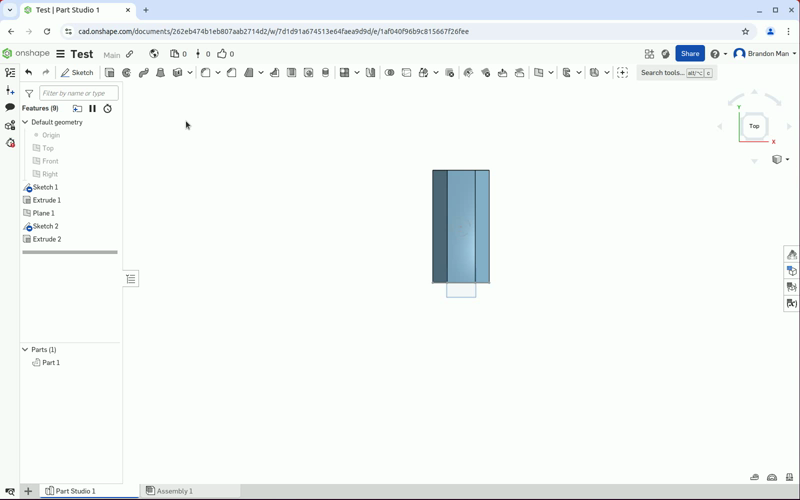
key(up, 3)
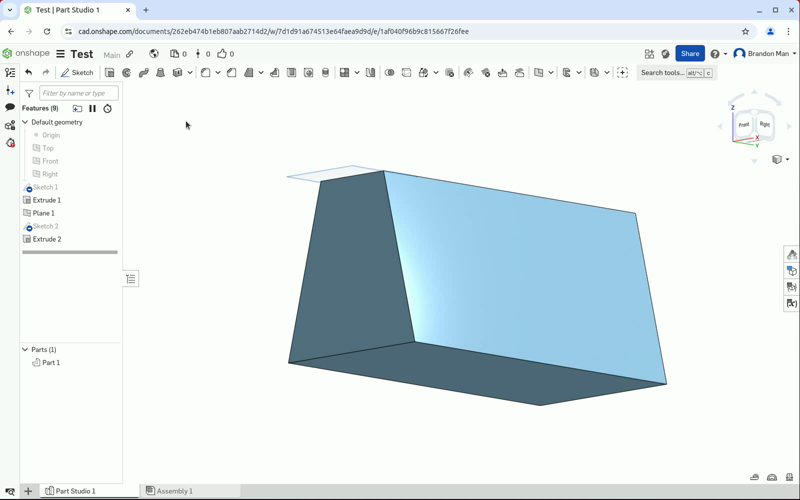
key(left, 3)
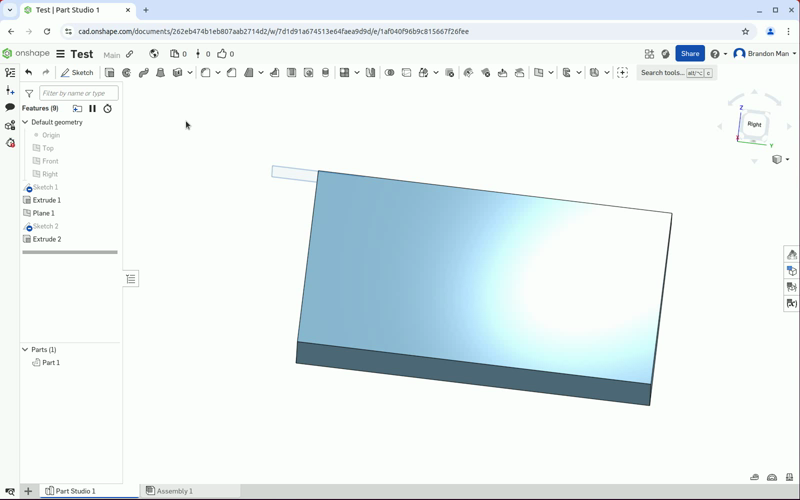
key(right, 3)
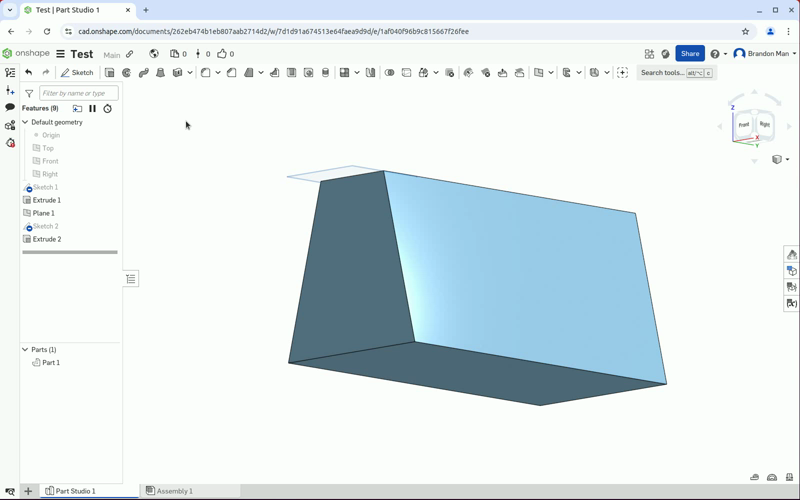
key(down, 3)
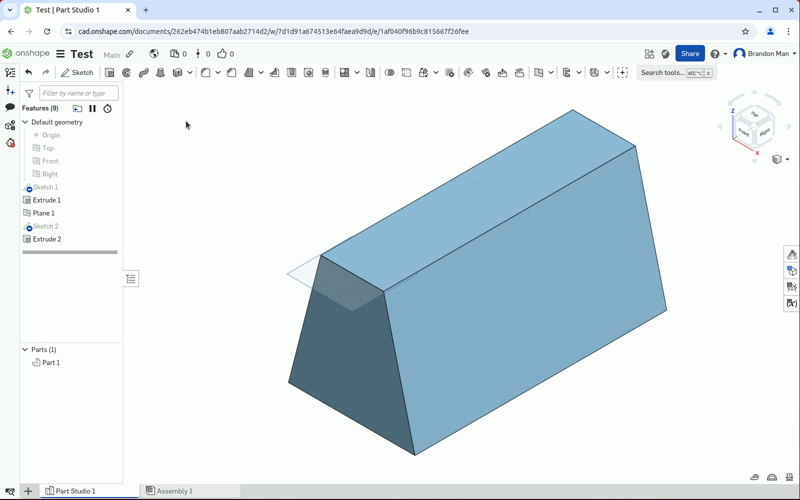
mouse_move(73, 189)
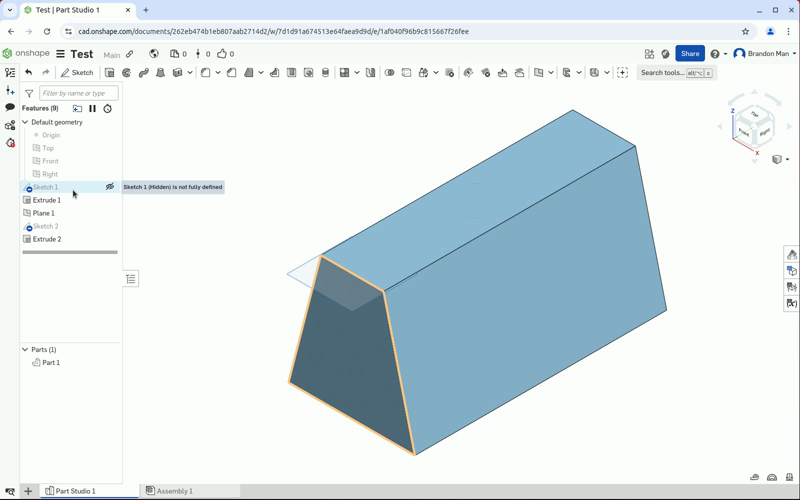
click(73, 189)